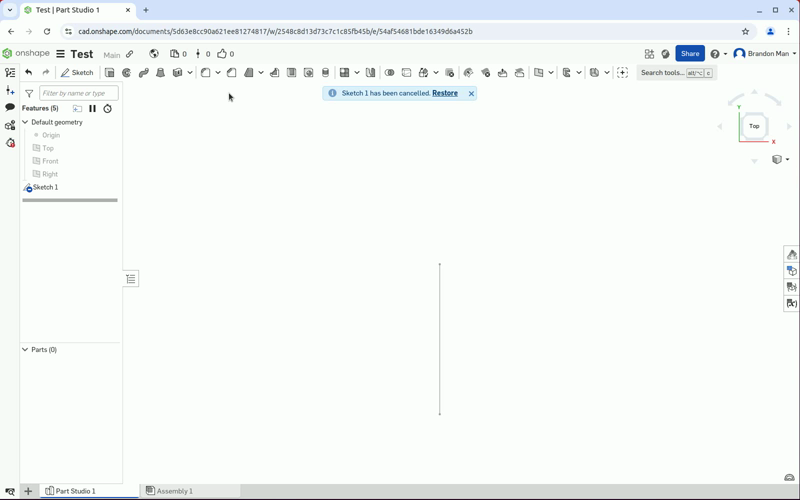
key(shift+h)
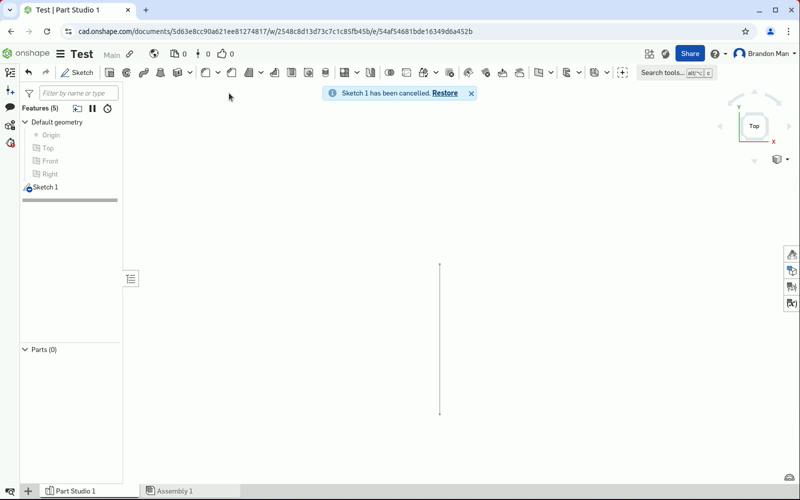
key(shift+s)
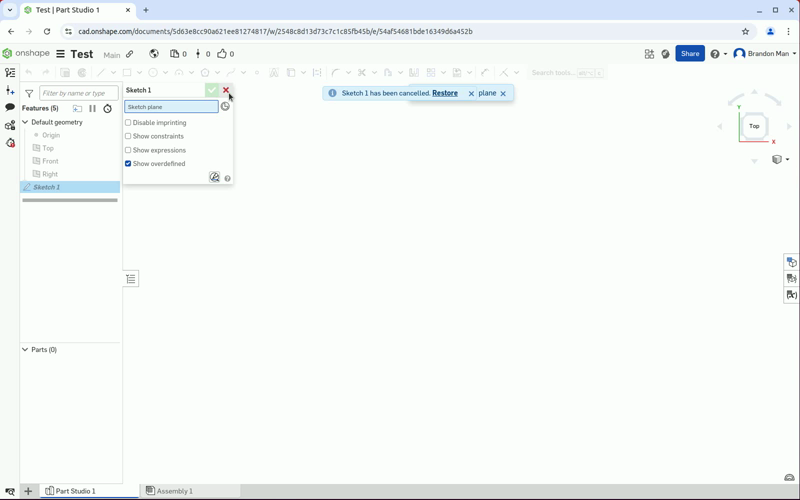
mouse_move(73, 150)
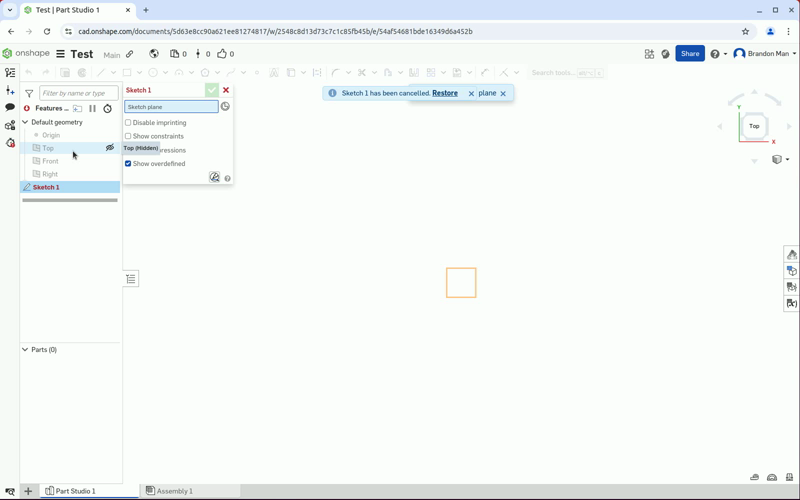
click(73, 150)
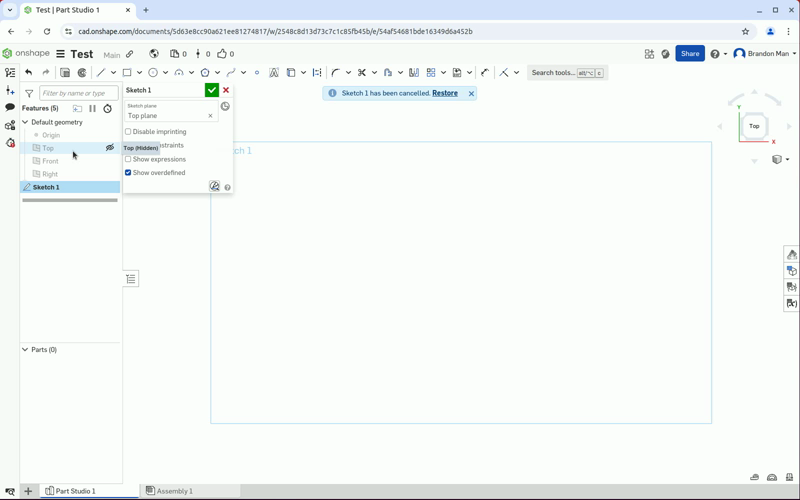
mouse_move(73, 352)
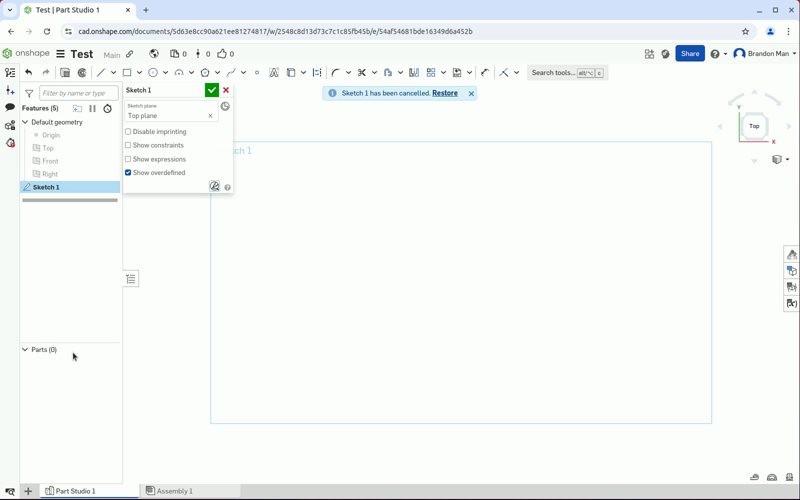
key(y)
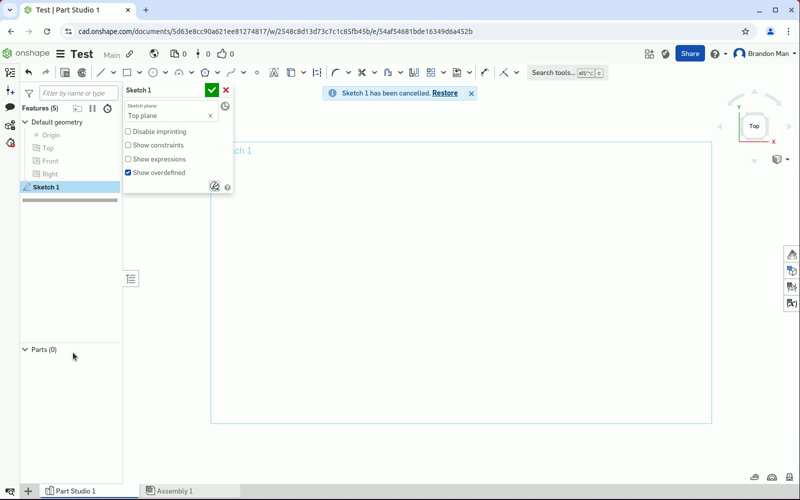
key(c)
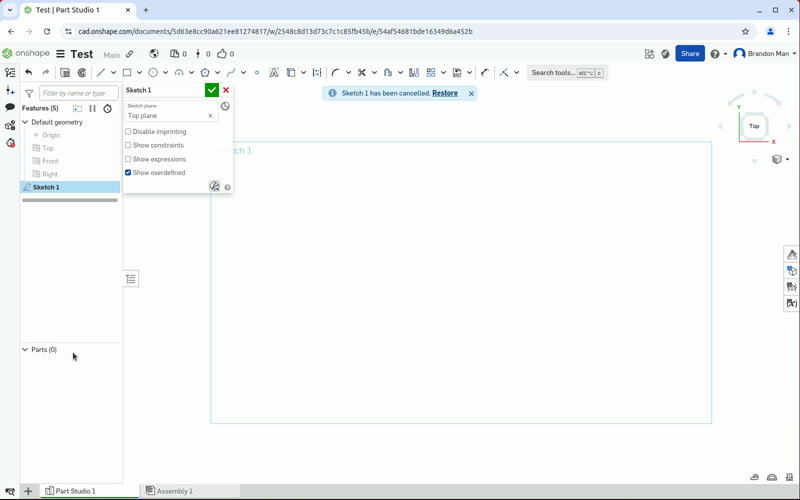
key_down(shift)
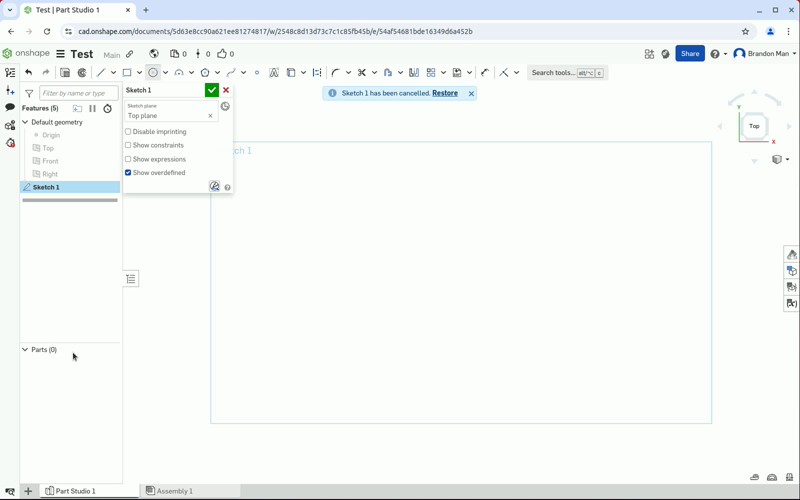
mouse_move(461, 282)
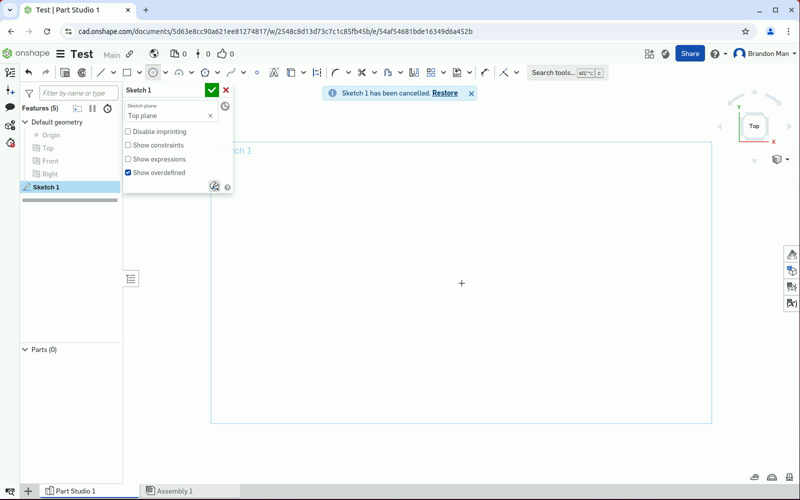
click(461, 282)
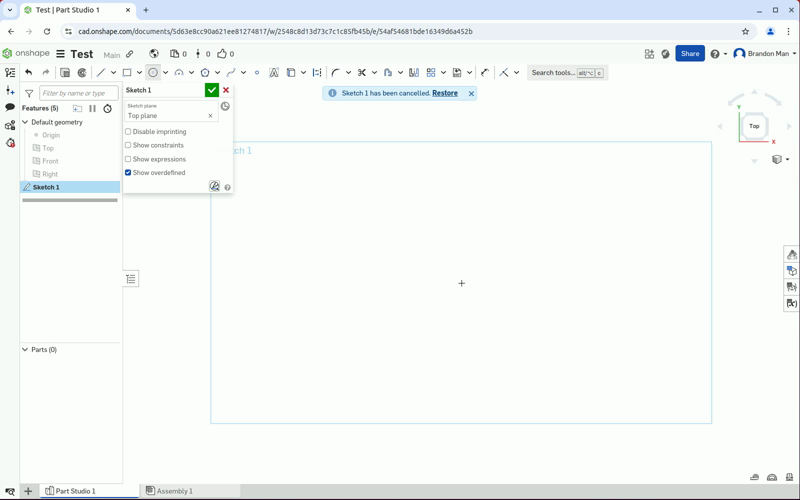
key_up(shift)
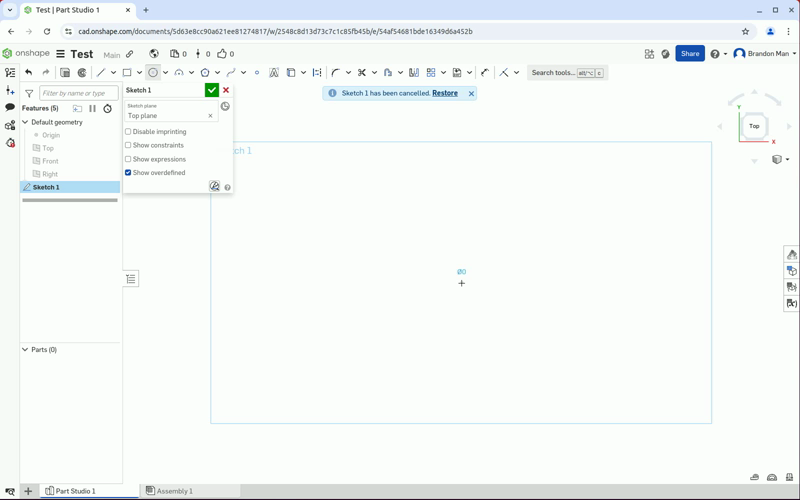
mouse_move(465, 282)
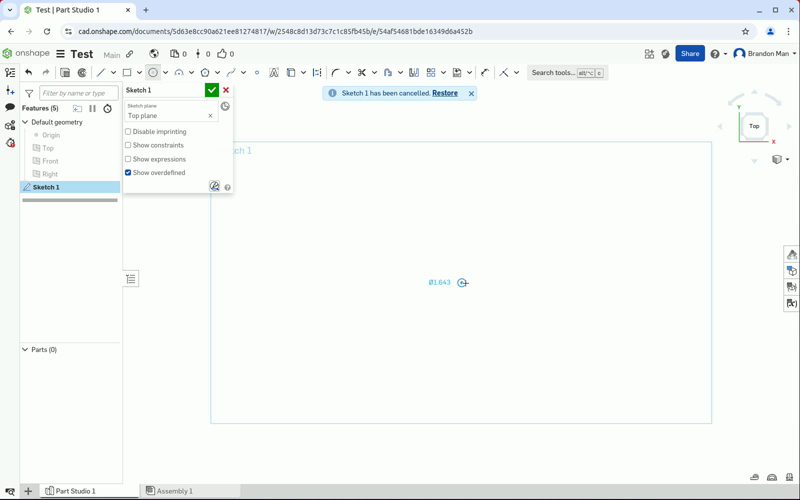
click(465, 282)
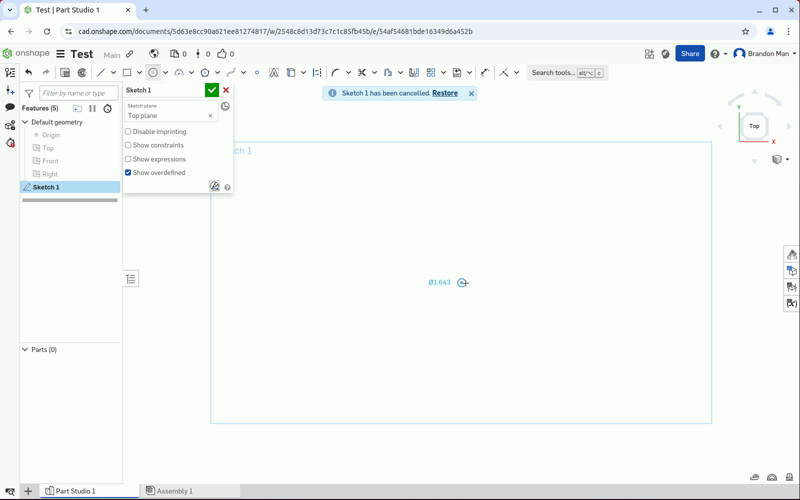
key(esc)
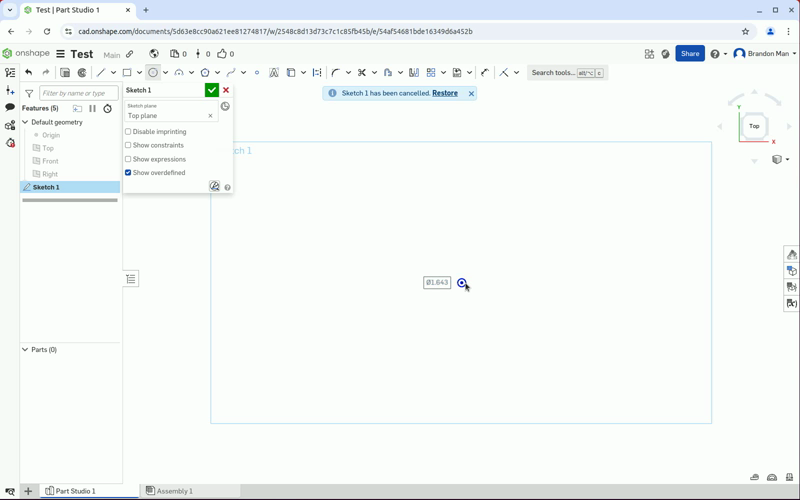
mouse_move(462, 285)
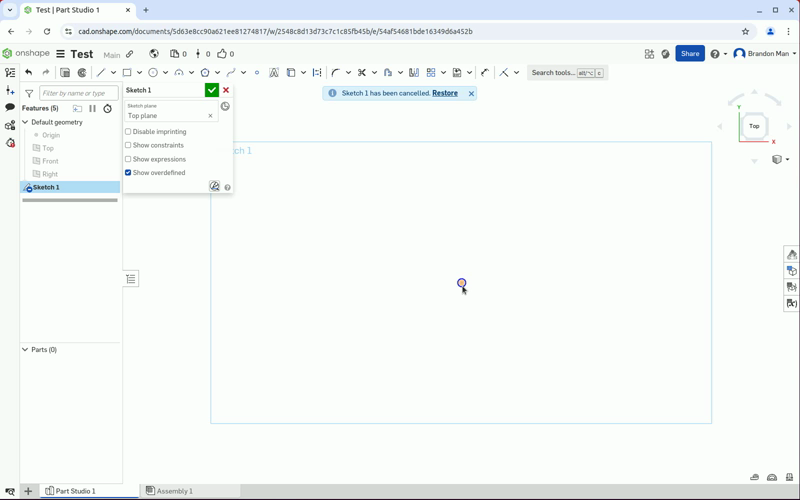
scroll(6)
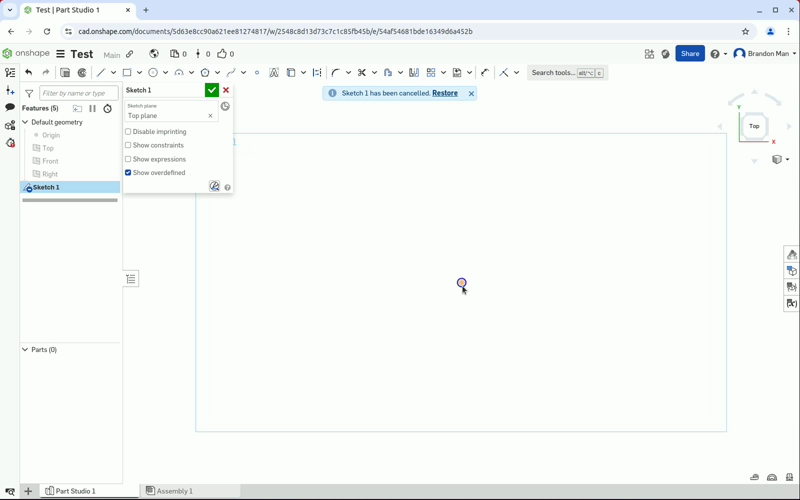
scroll(6)
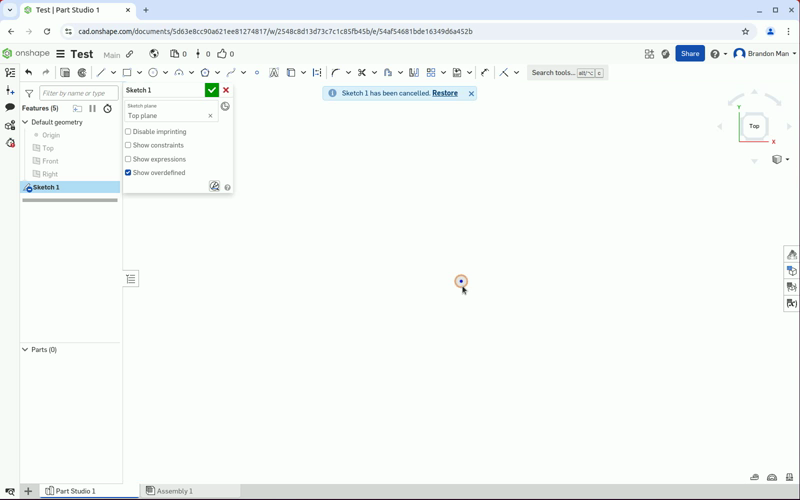
scroll(6)
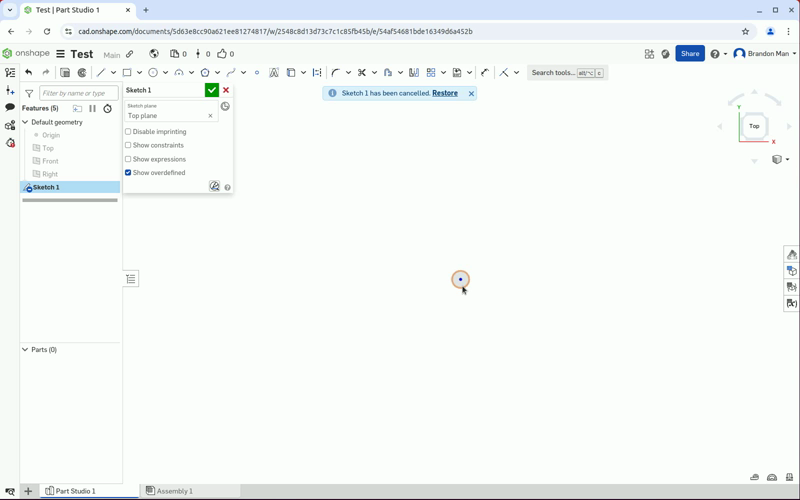
scroll(6)
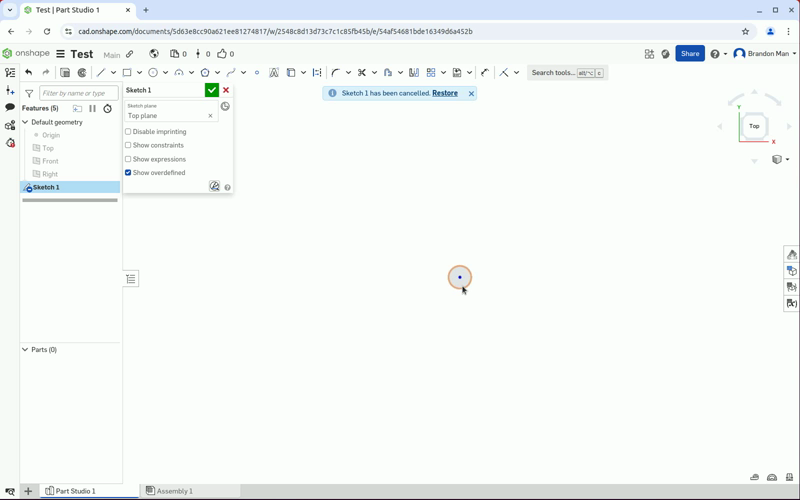
scroll(6)
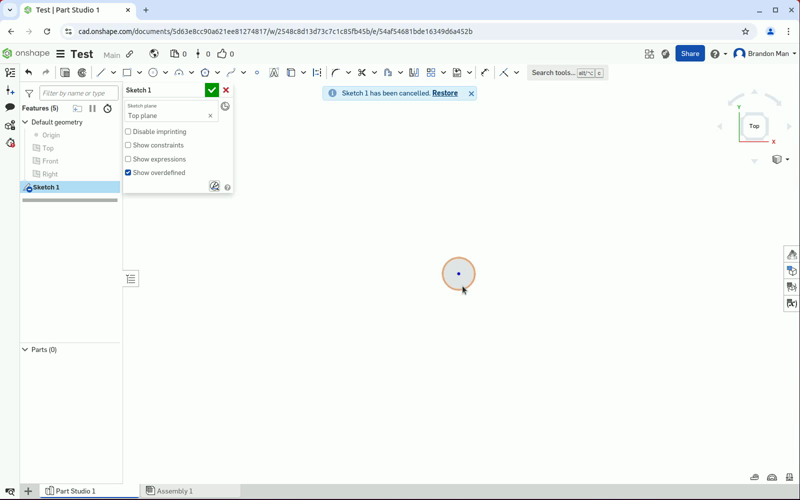
scroll(6)
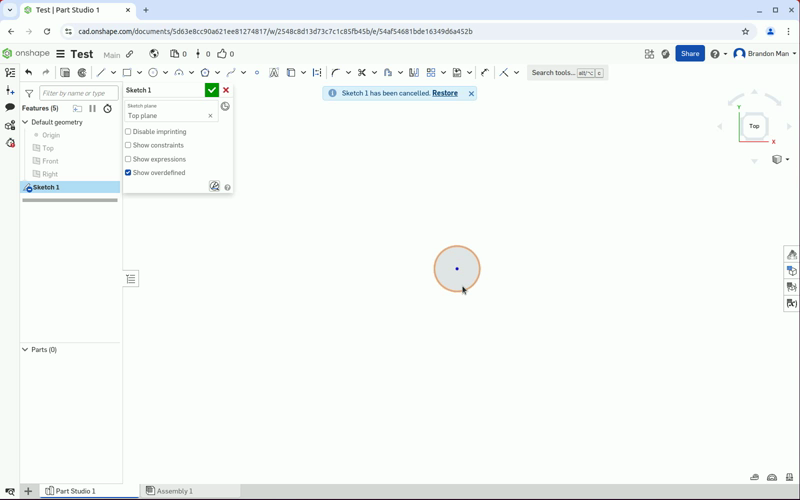
scroll(6)
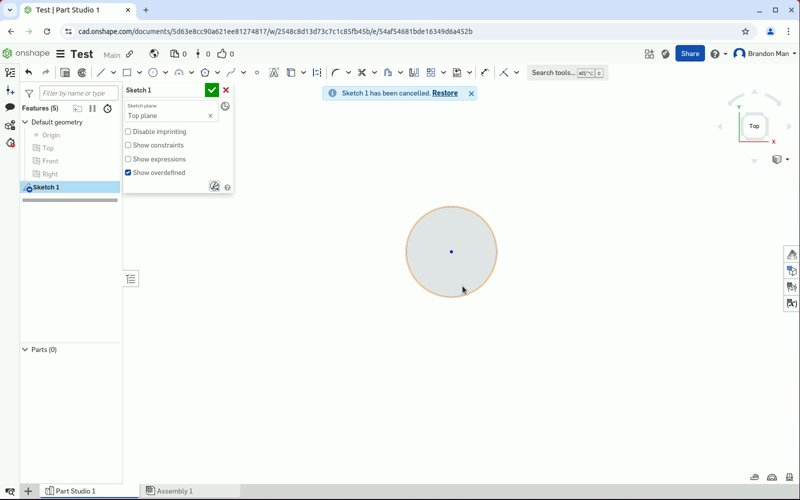
click(462, 285)
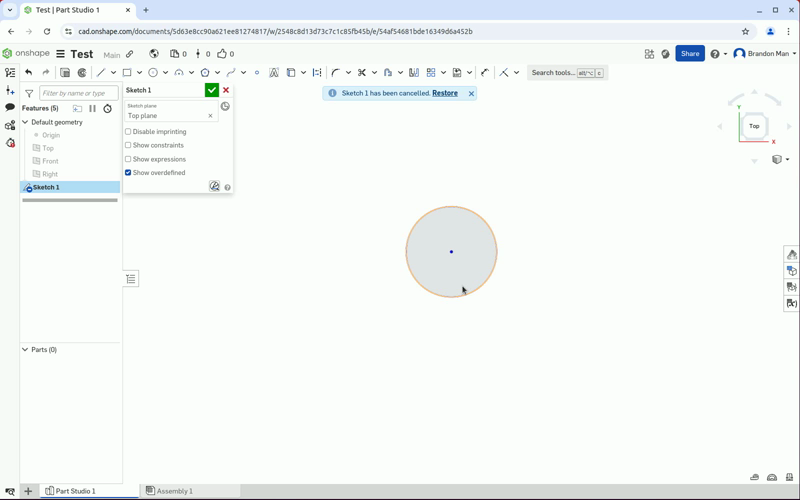
scroll(-6)
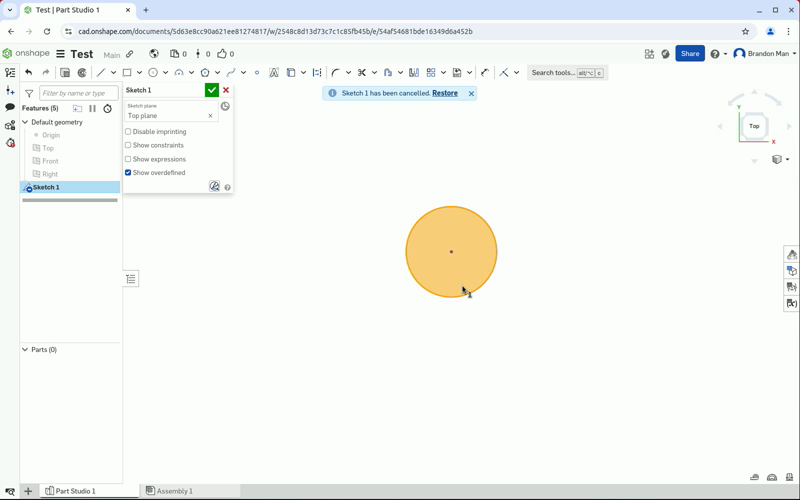
scroll(-6)
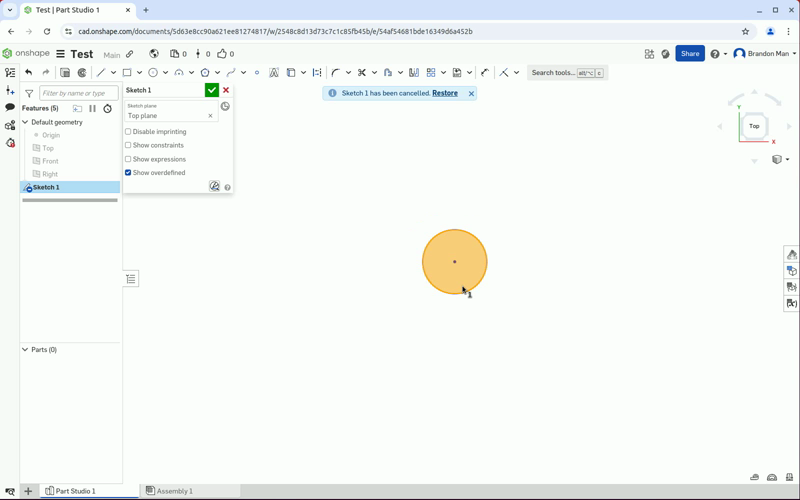
scroll(-6)
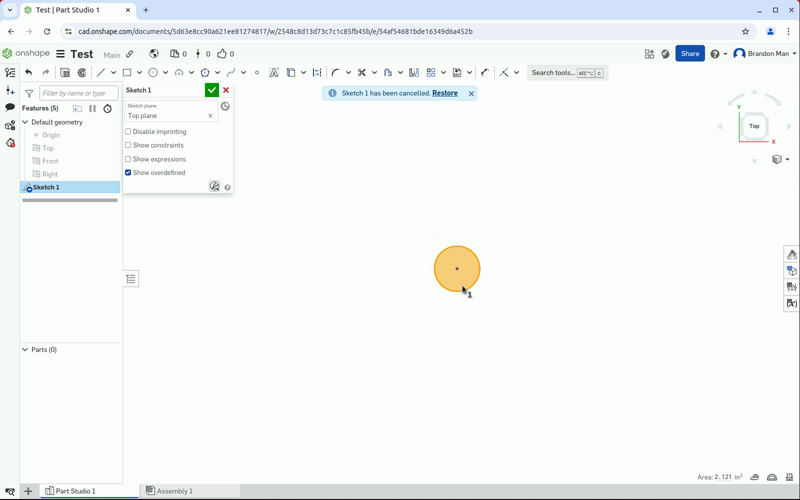
scroll(-6)
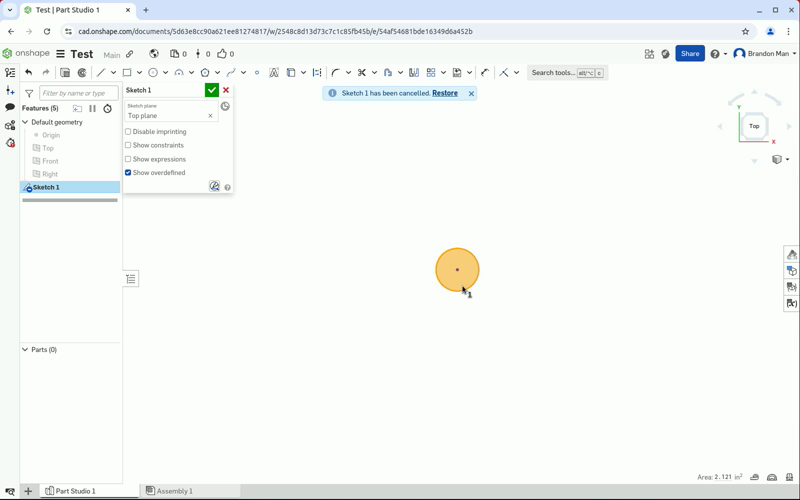
scroll(-6)
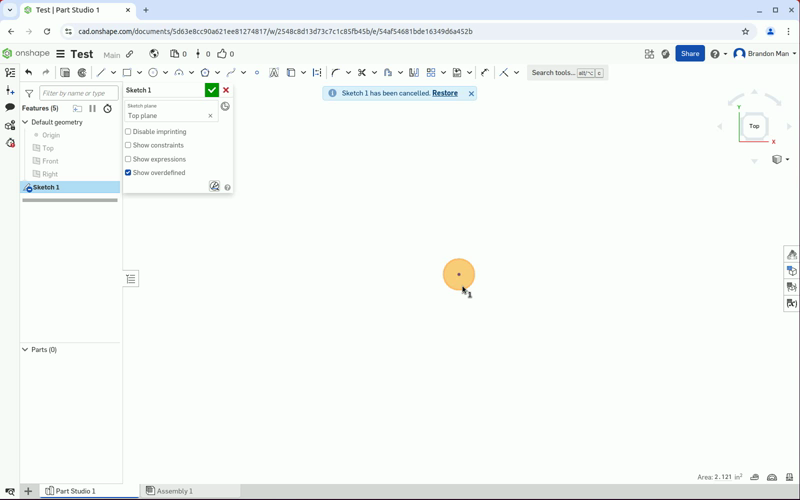
scroll(-6)
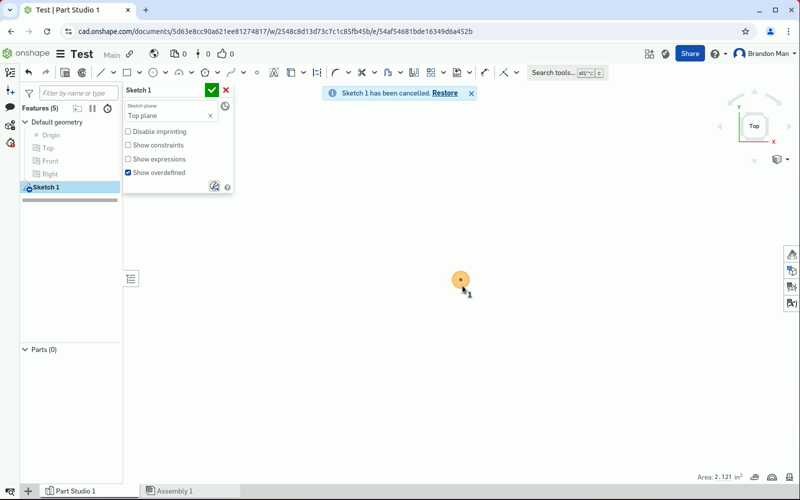
scroll(-6)
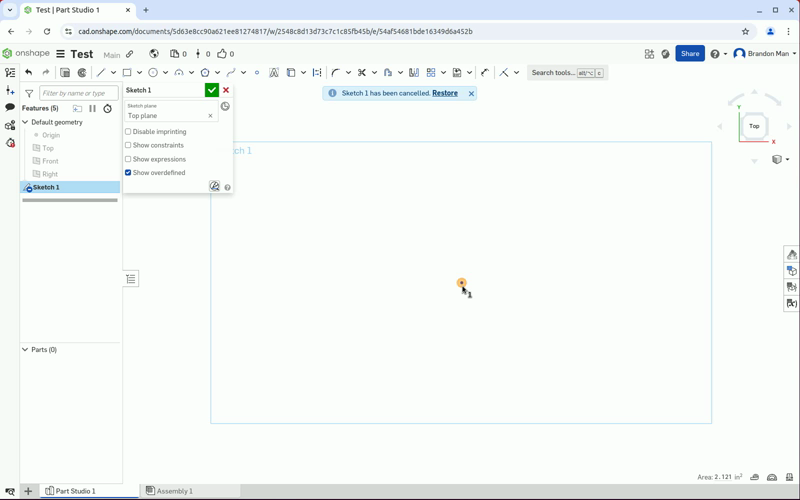
mouse_move(73, 352)
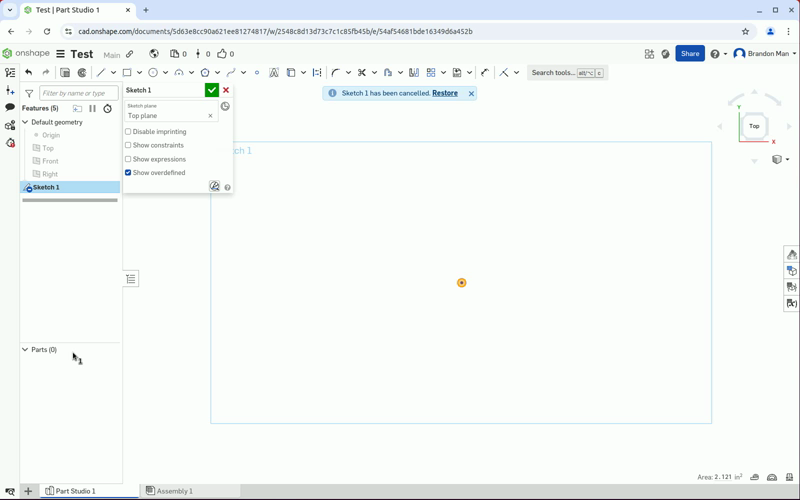
key(shift+y)
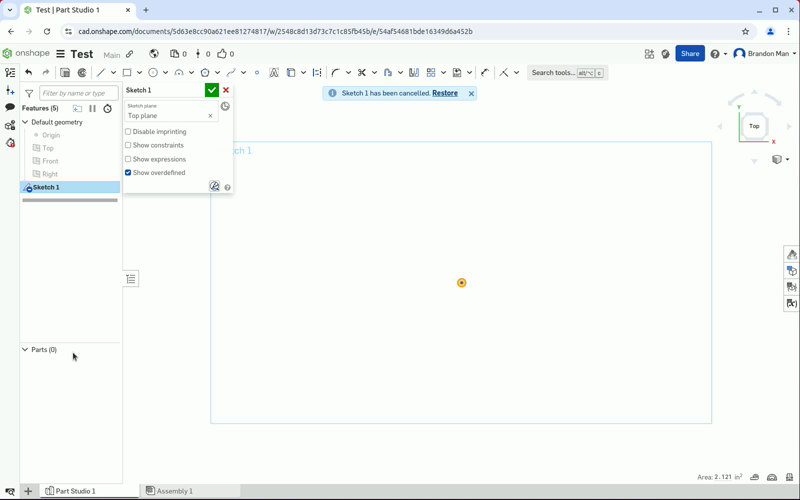
key(shift+e)
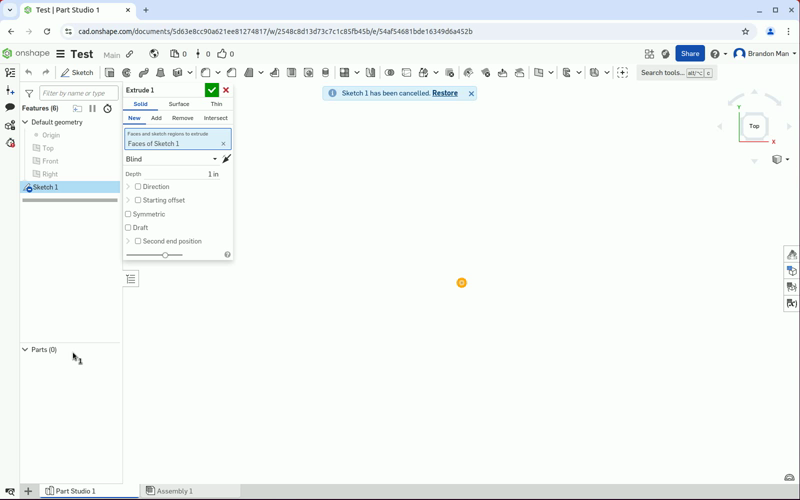
mouse_move(143, 106)
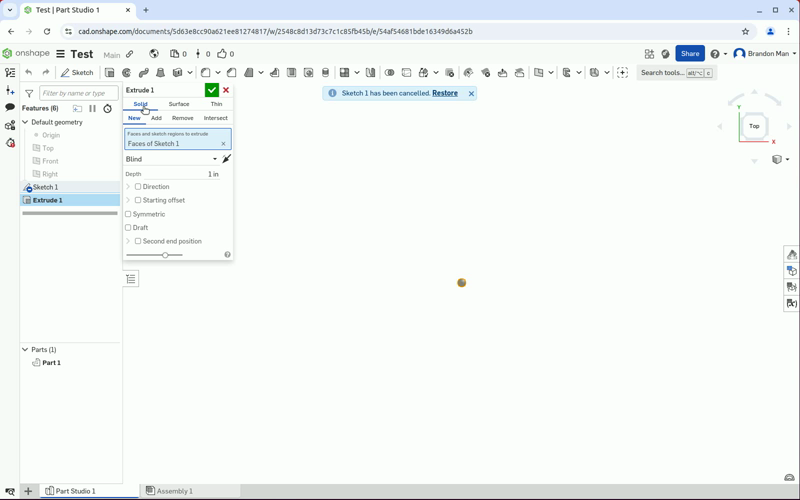
click(143, 106)
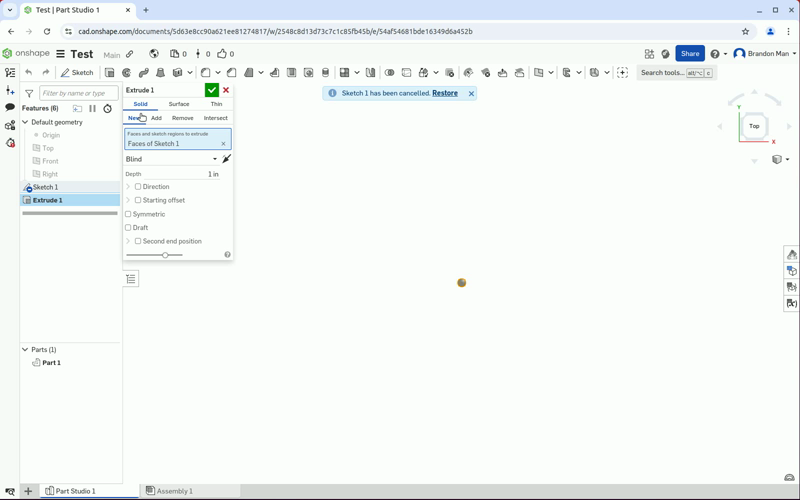
mouse_move(137, 120)
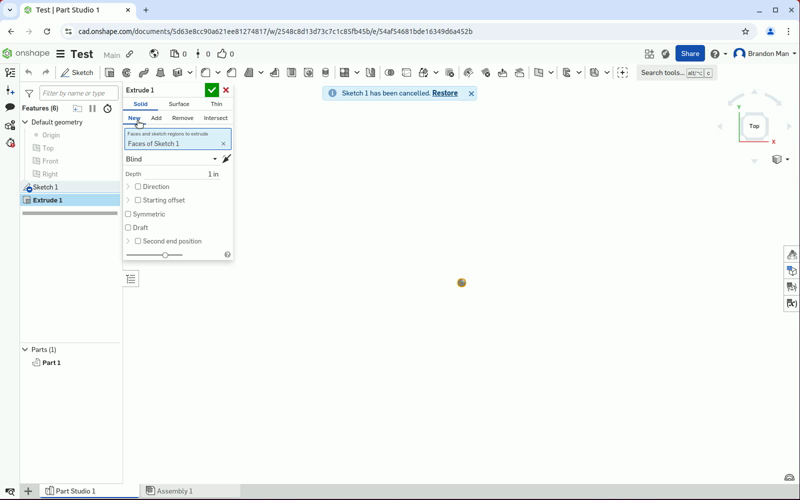
click(137, 120)
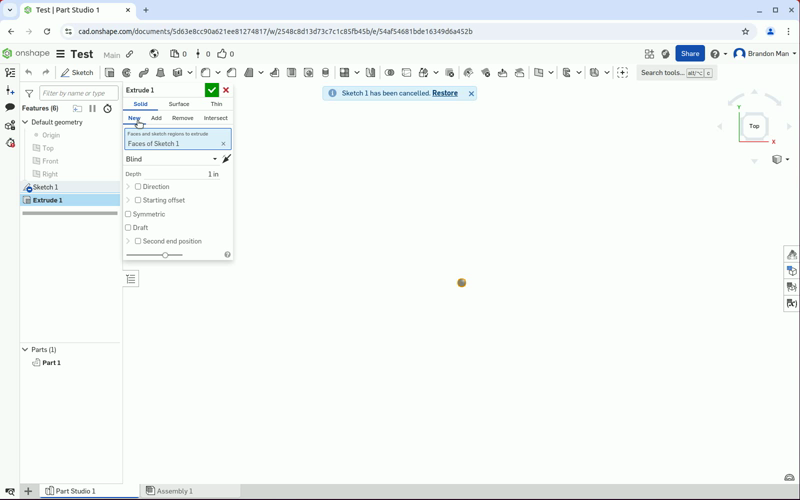
key(tab, 4)
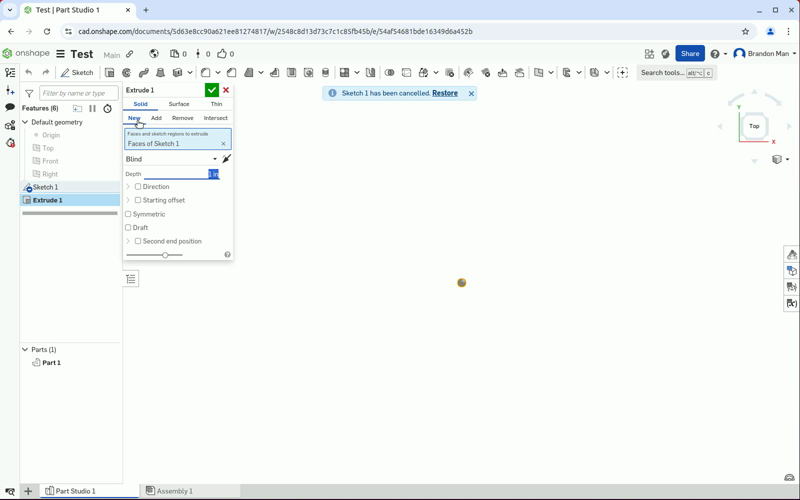
text(23.108)
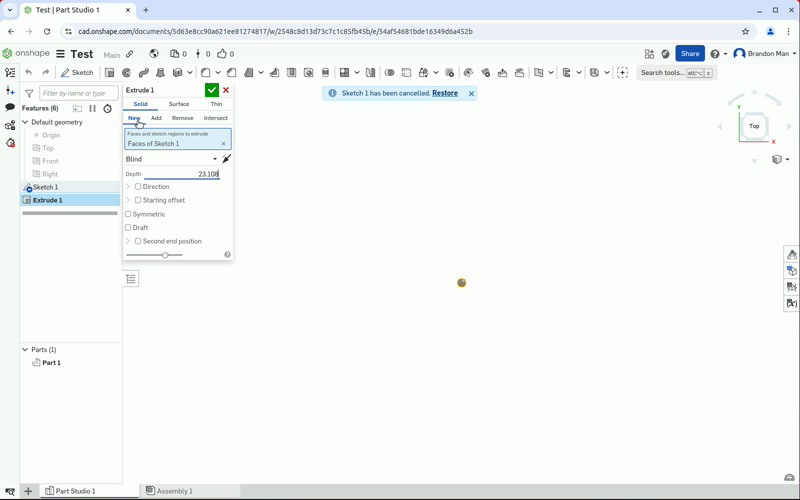
key(enter)
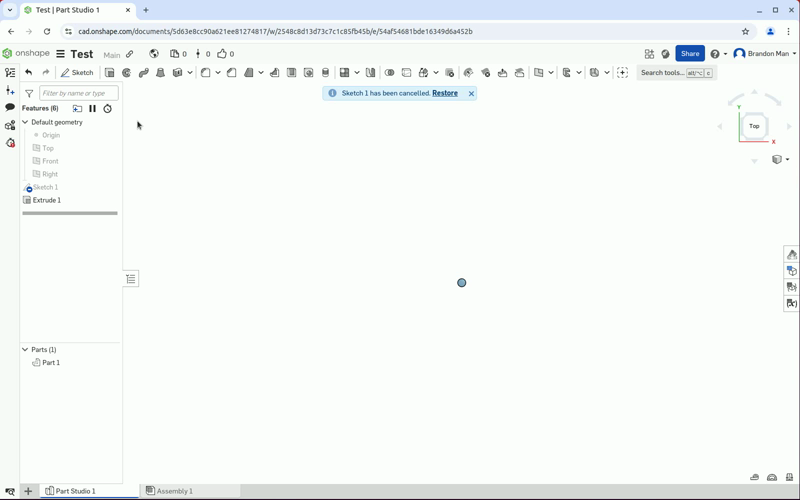
key(shift+h)
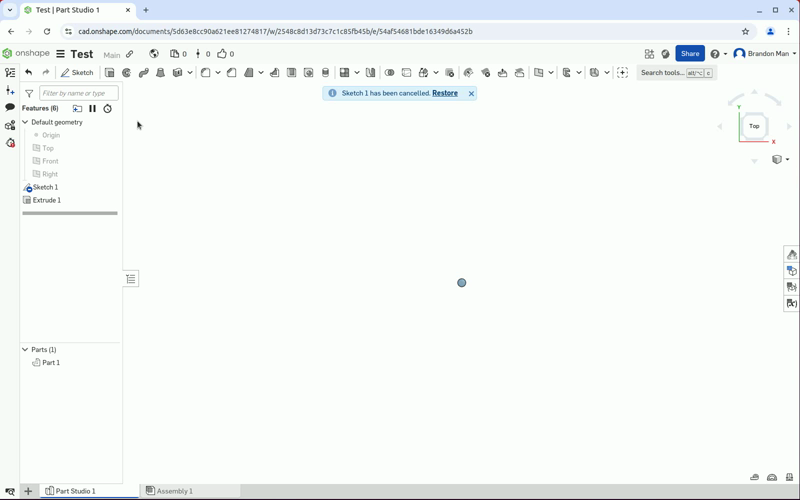
key(shift+h)
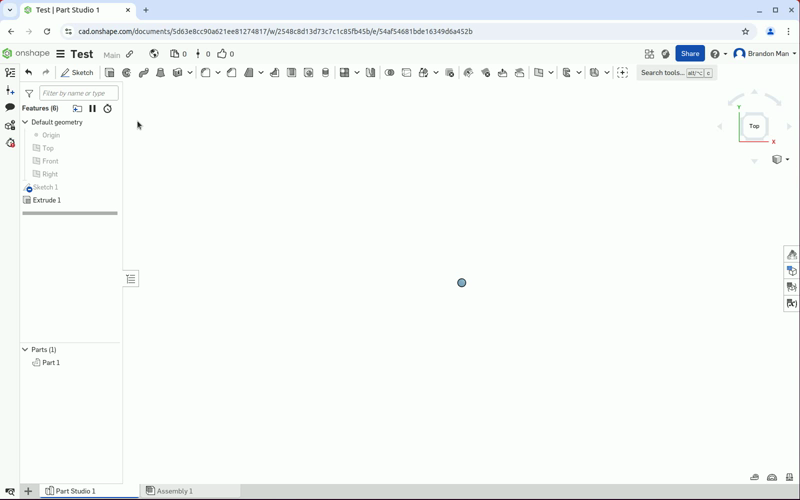
mouse_move(73, 189)
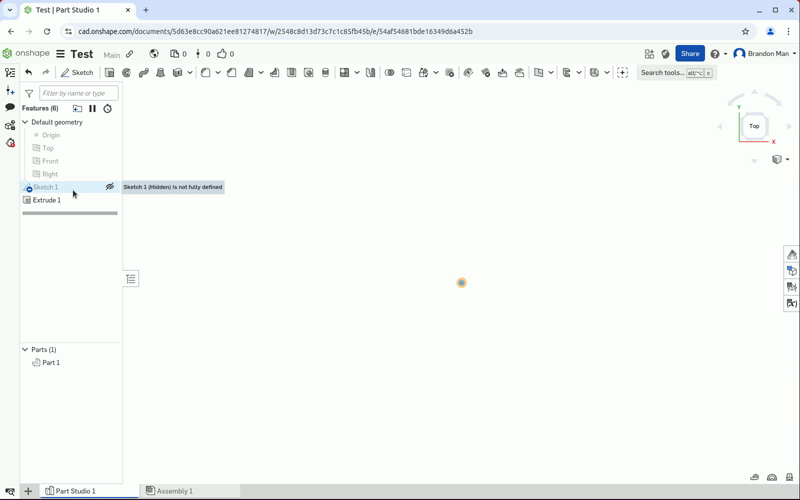
click(73, 189)
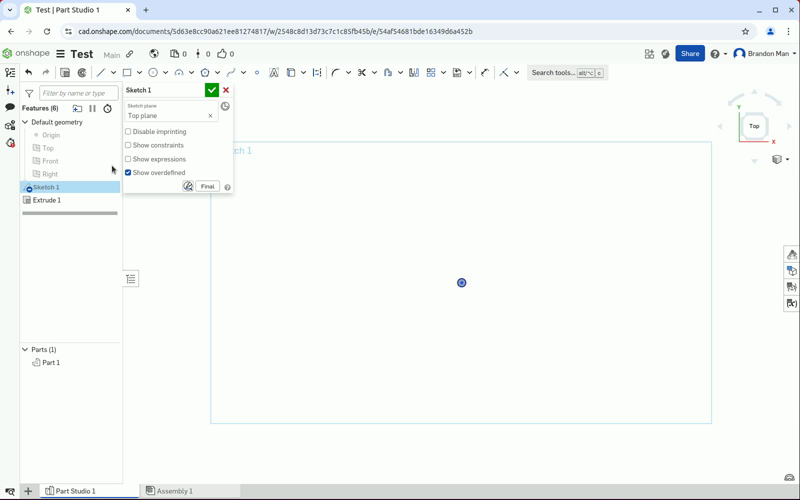
mouse_move(229, 92)
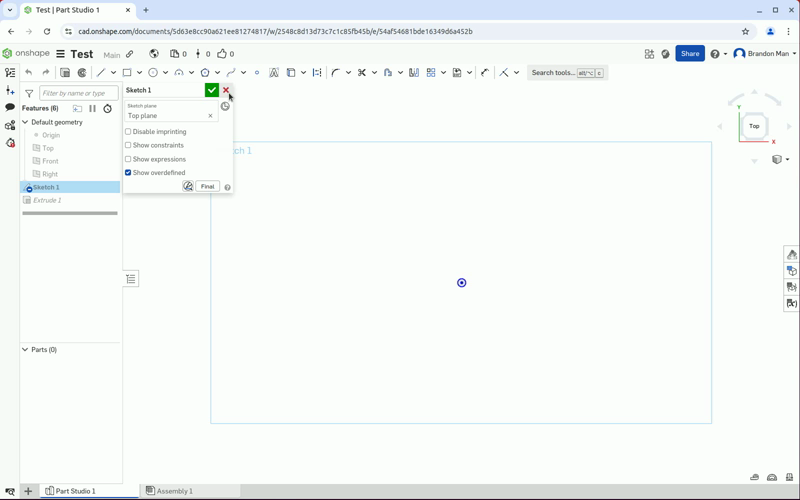
click(229, 92)
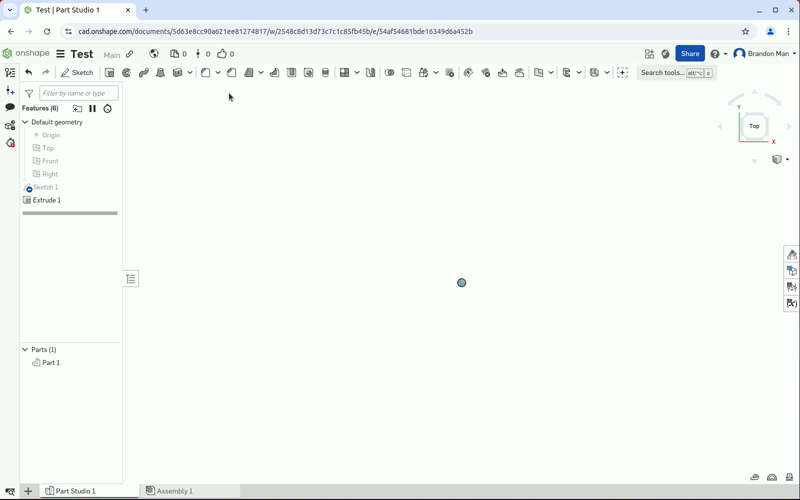
mouse_move(73, 352)
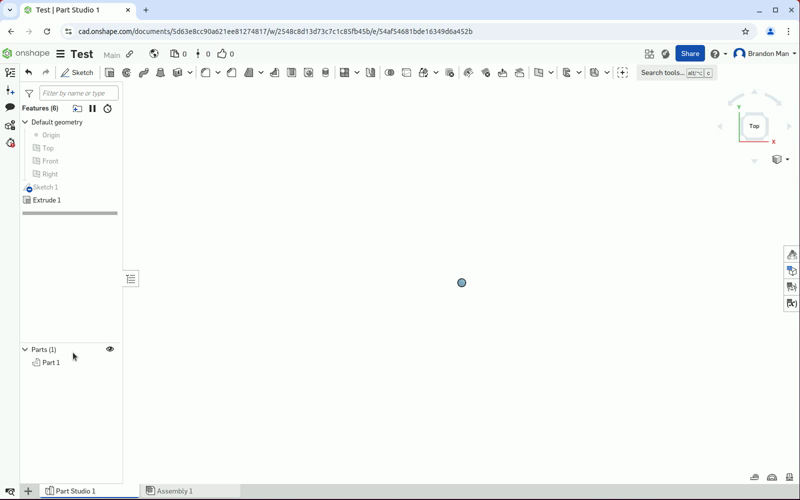
key(y)
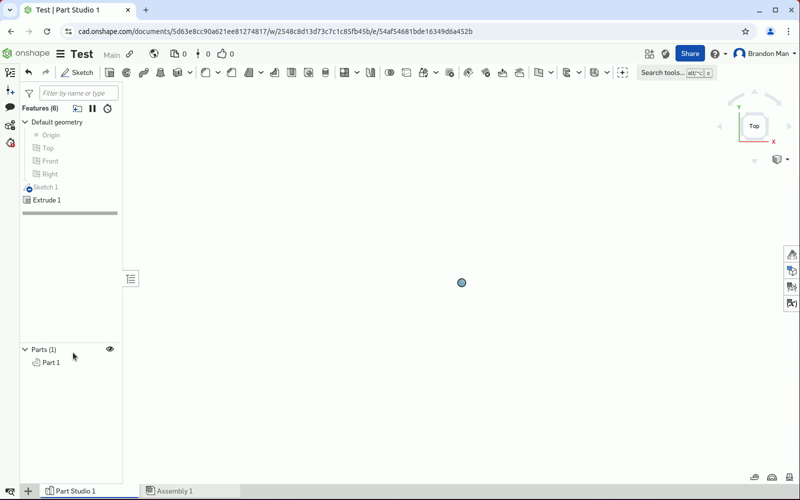
key(shift+p)
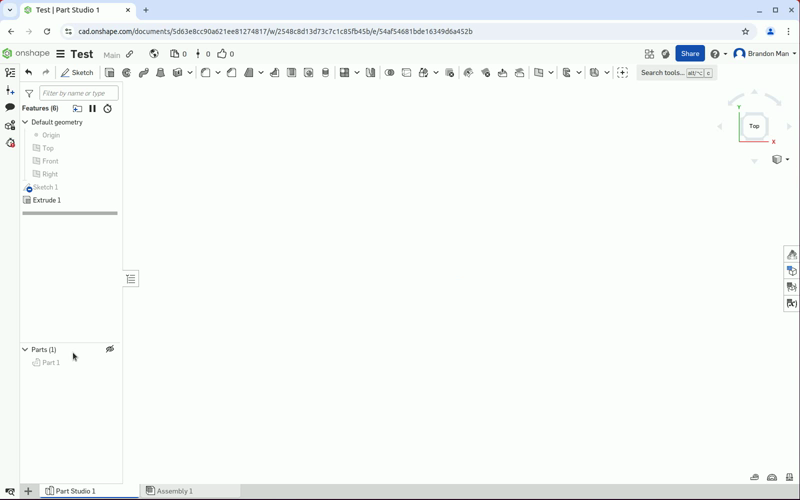
key(space)
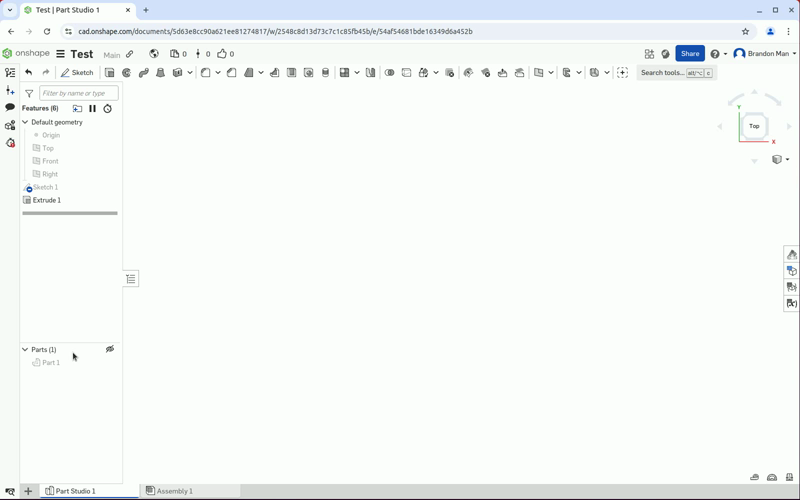
key_down(shift)
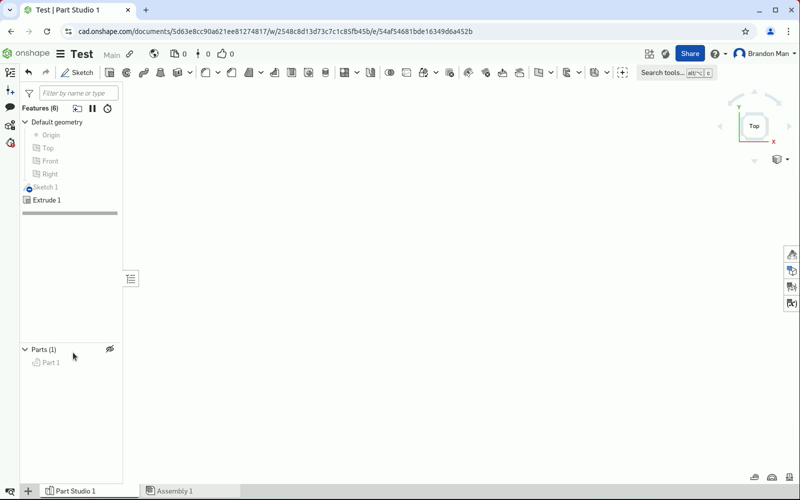
key(up)
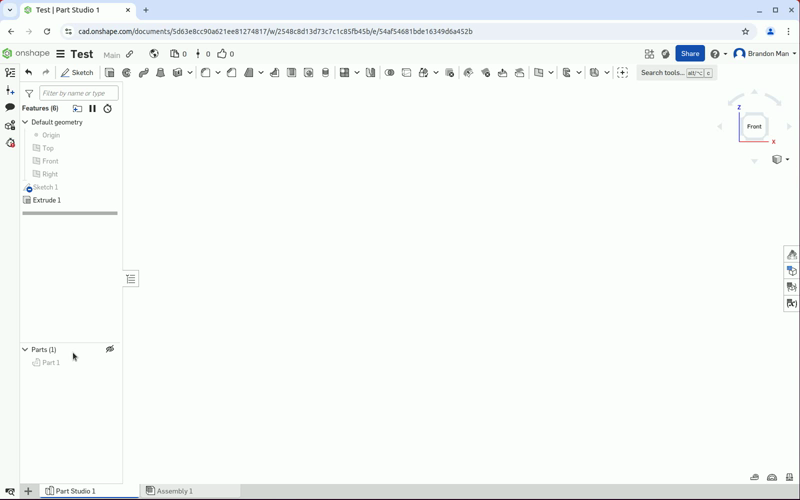
key_up(shift)
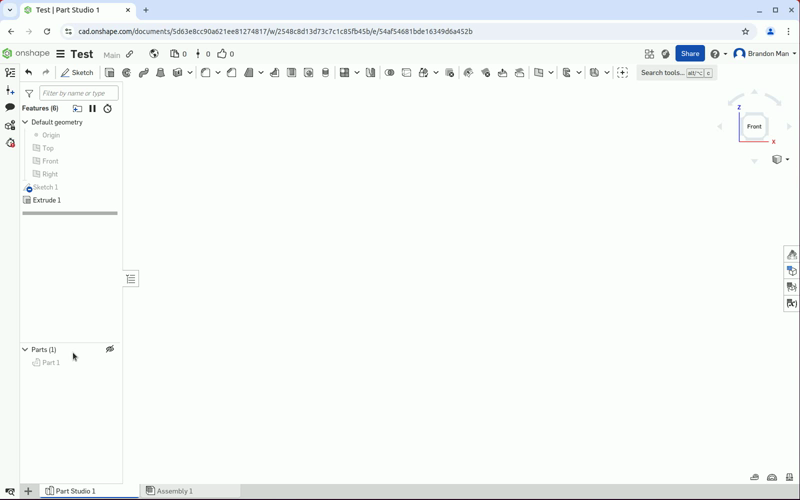
mouse_move(73, 352)
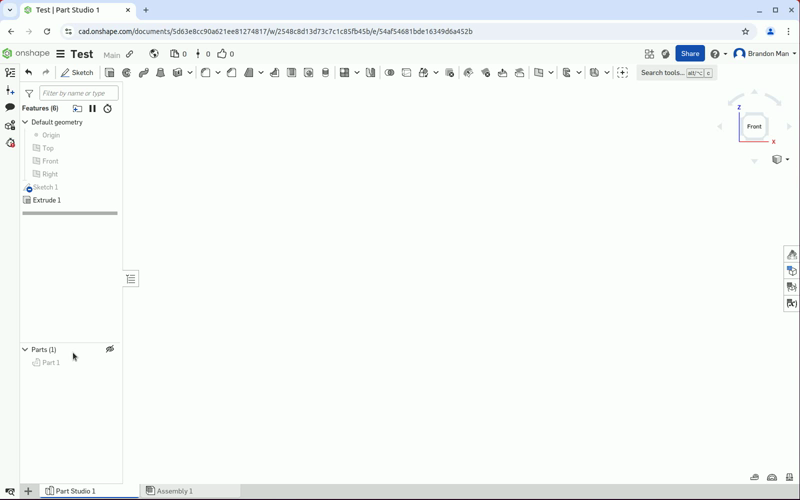
key(shift+y)
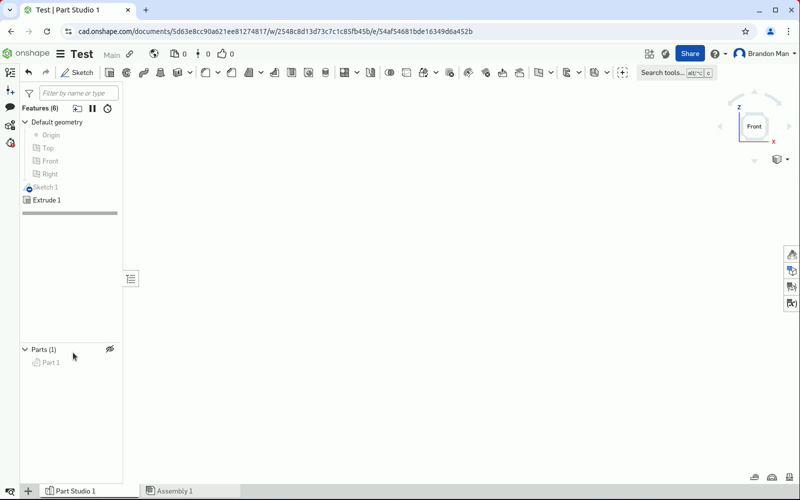
key(shift+s)
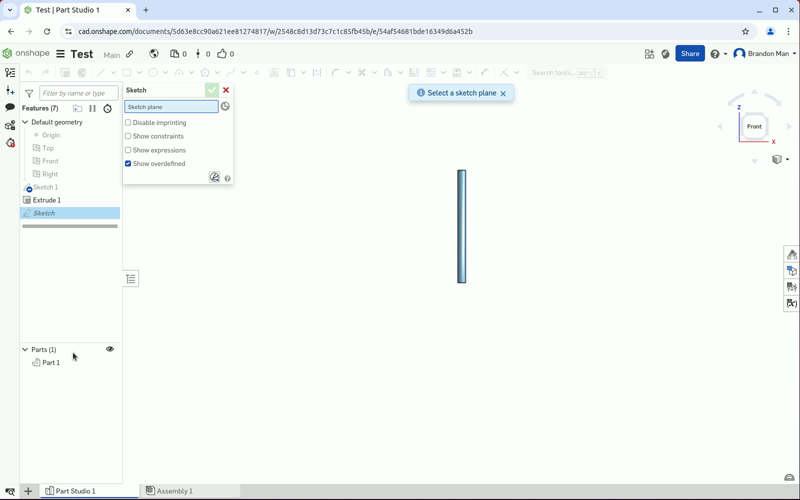
mouse_move(73, 163)
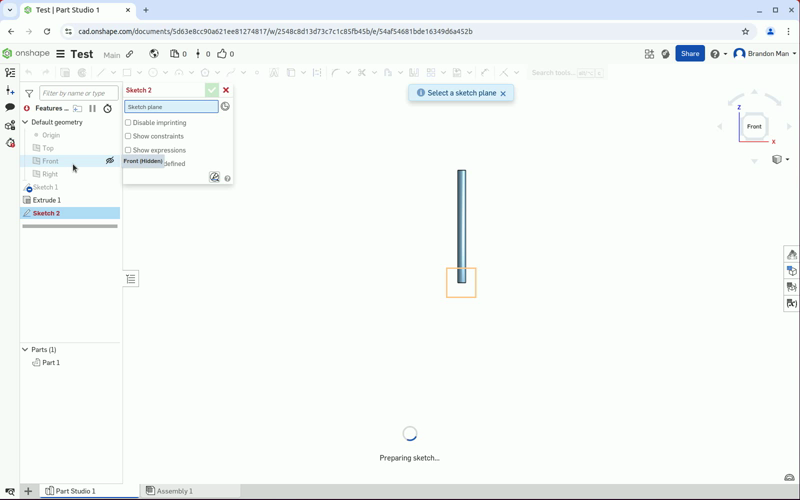
click(73, 163)
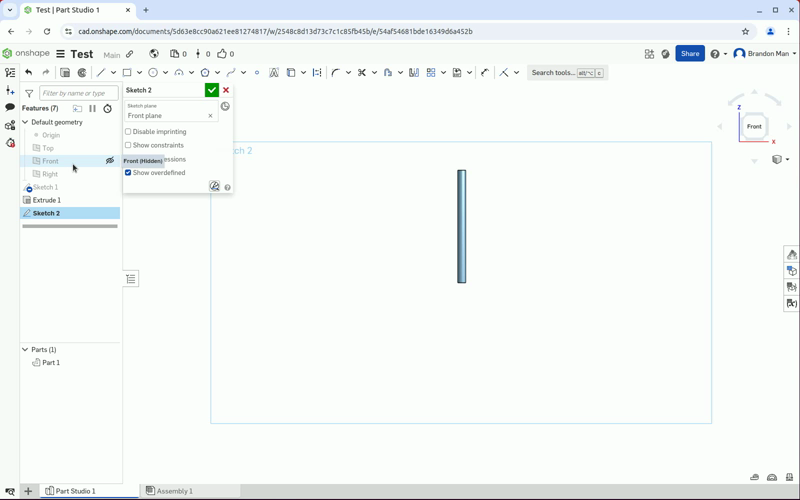
mouse_move(73, 352)
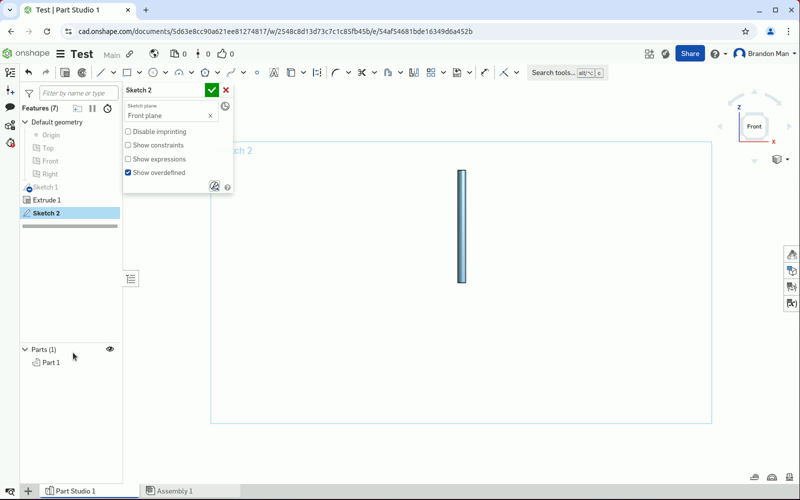
key(y)
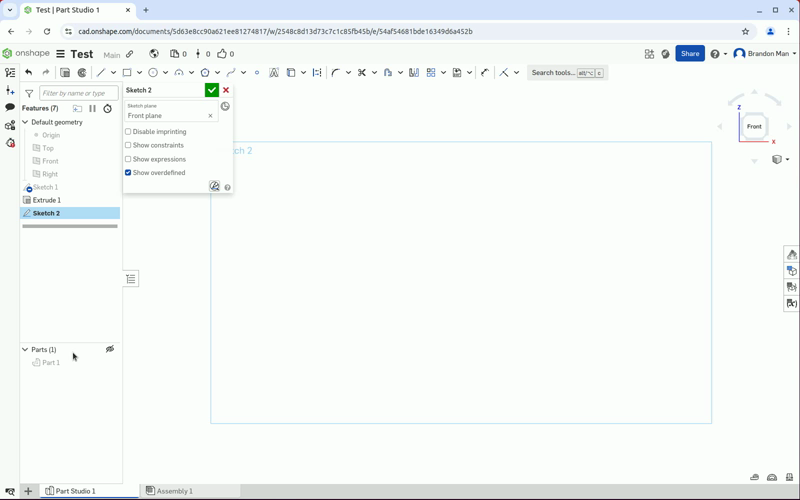
key(c)
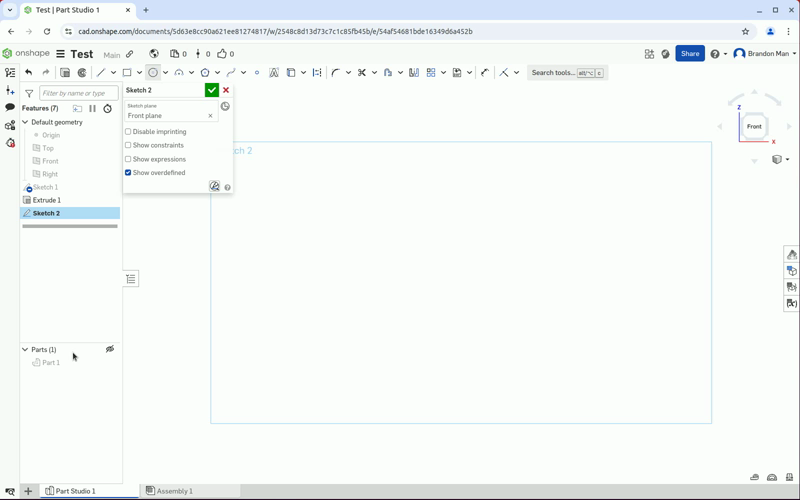
key_down(shift)
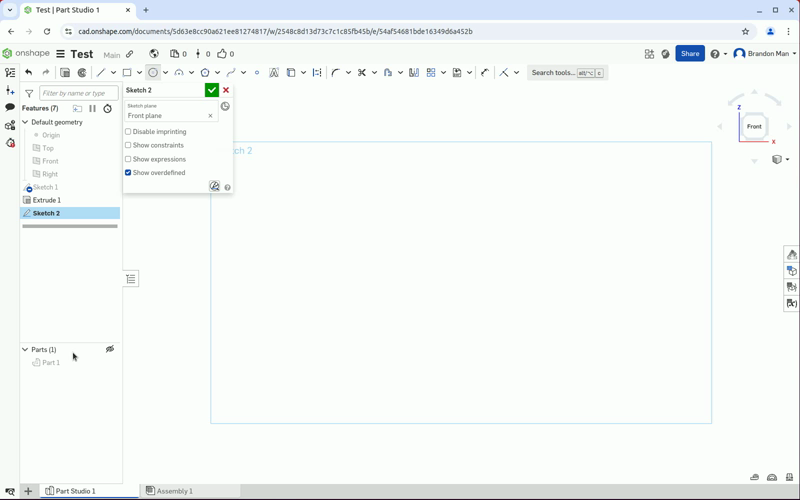
mouse_move(461, 282)
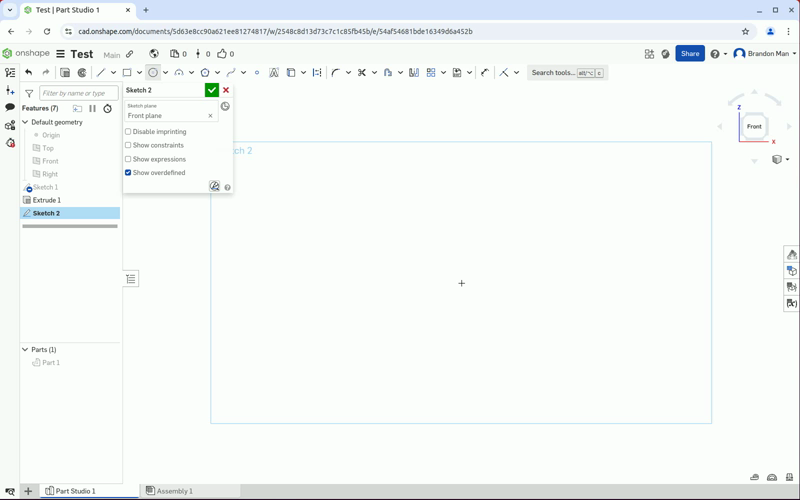
click(461, 282)
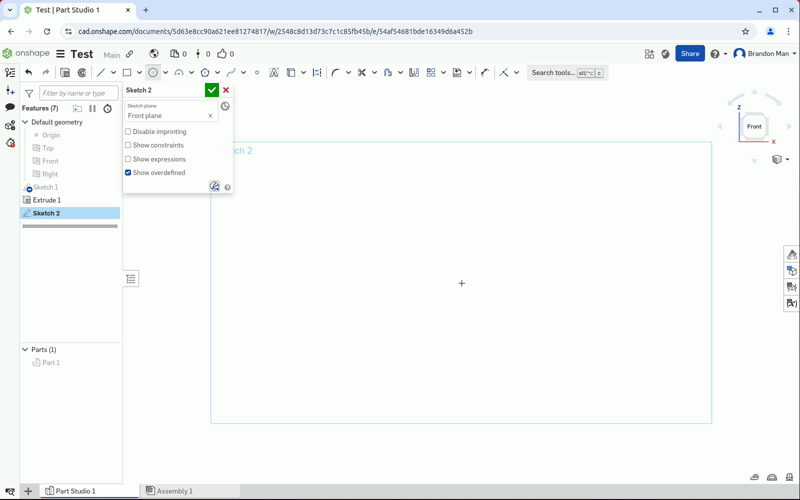
key_up(shift)
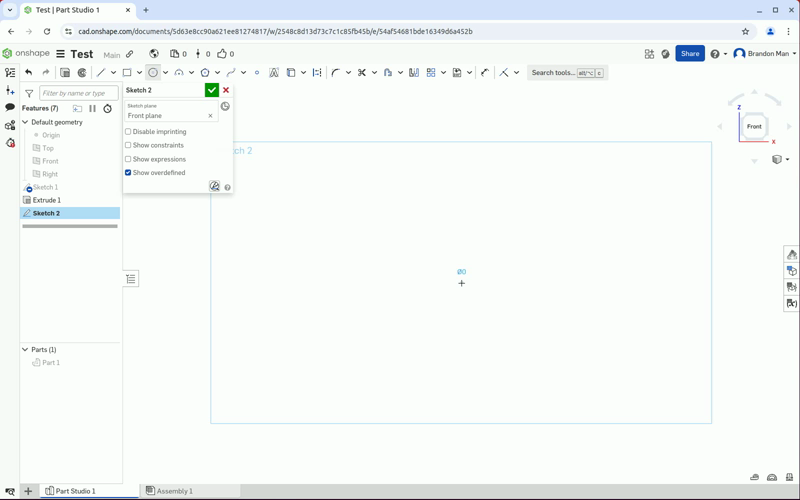
mouse_move(465, 282)
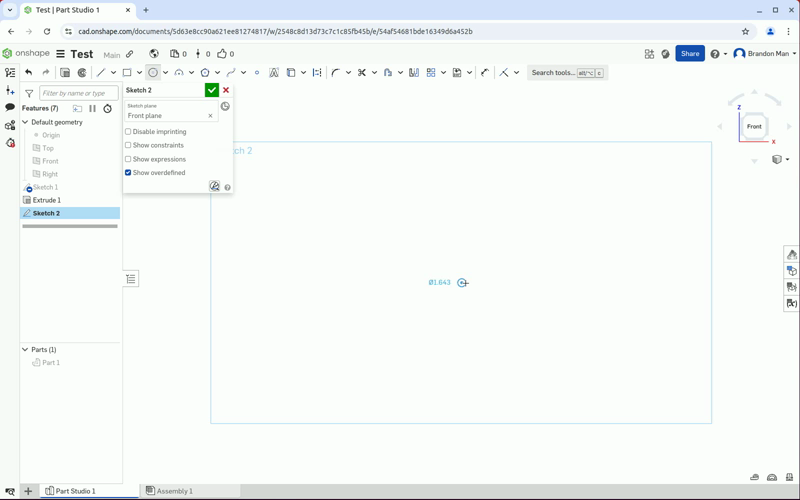
click(465, 282)
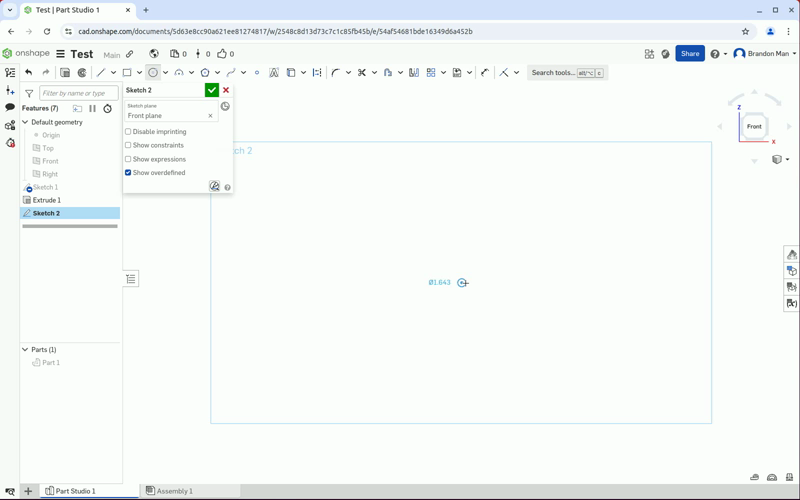
key(esc)
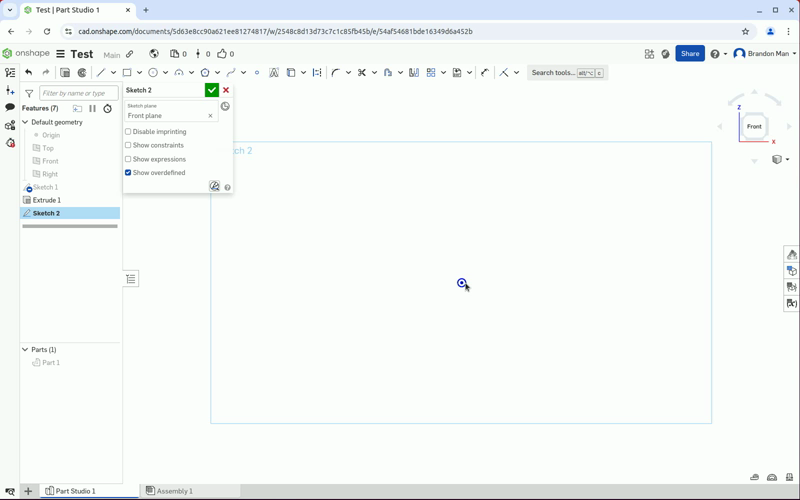
mouse_move(461, 281)
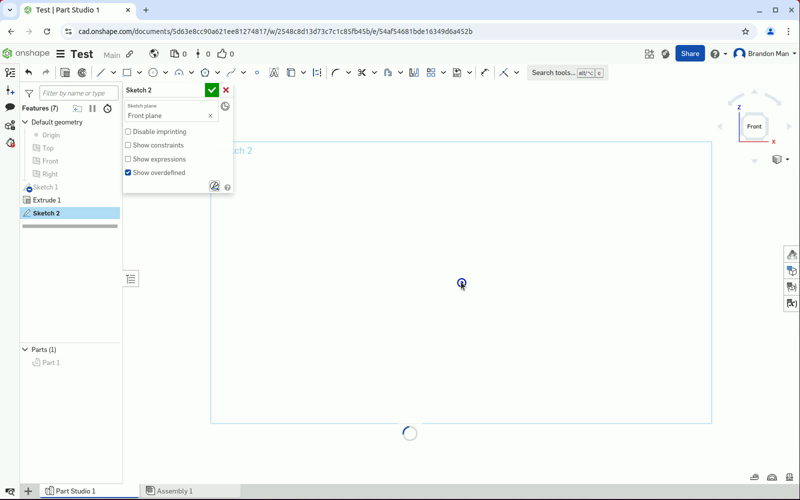
scroll(6)
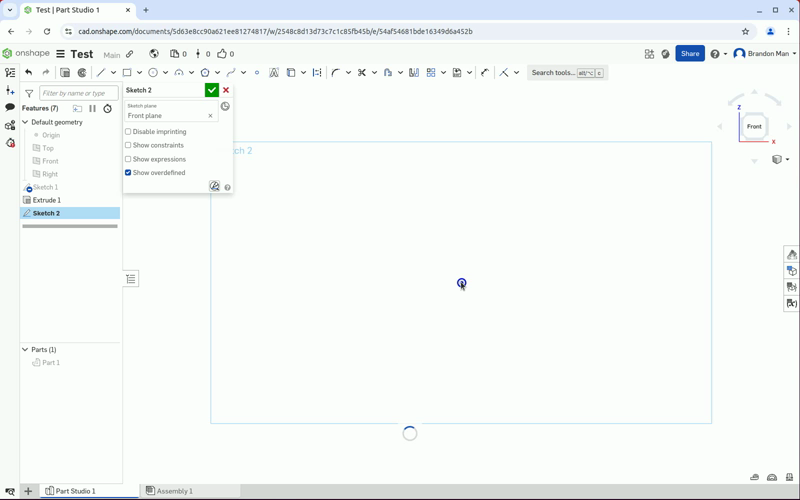
scroll(6)
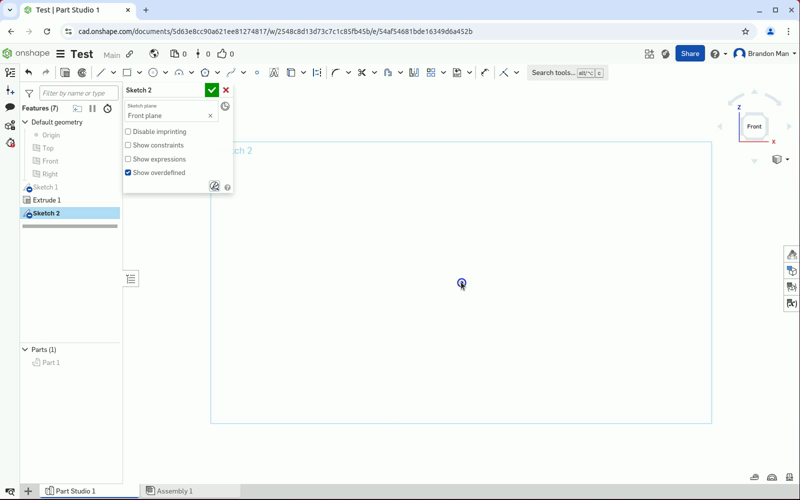
scroll(6)
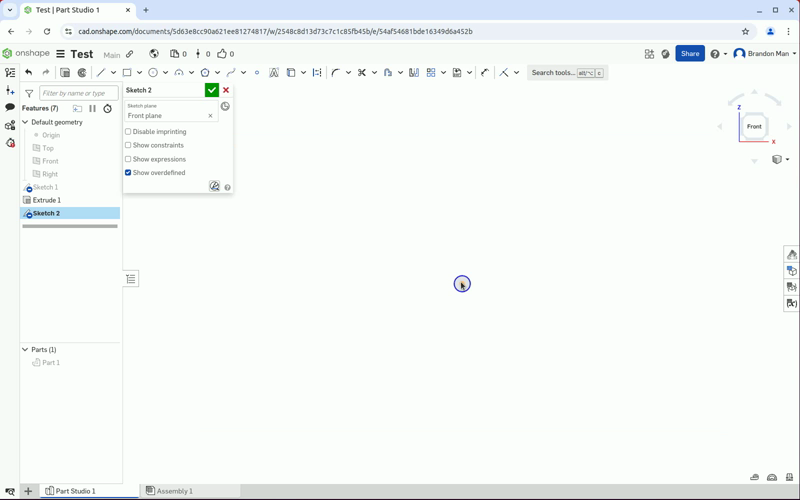
scroll(6)
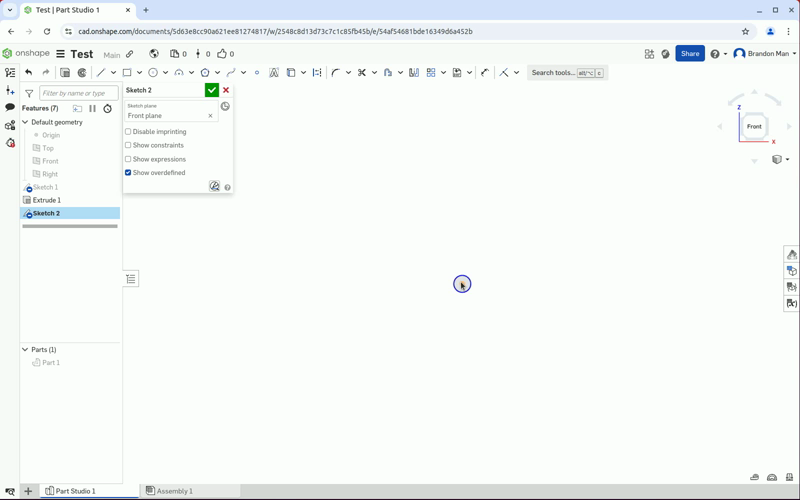
scroll(6)
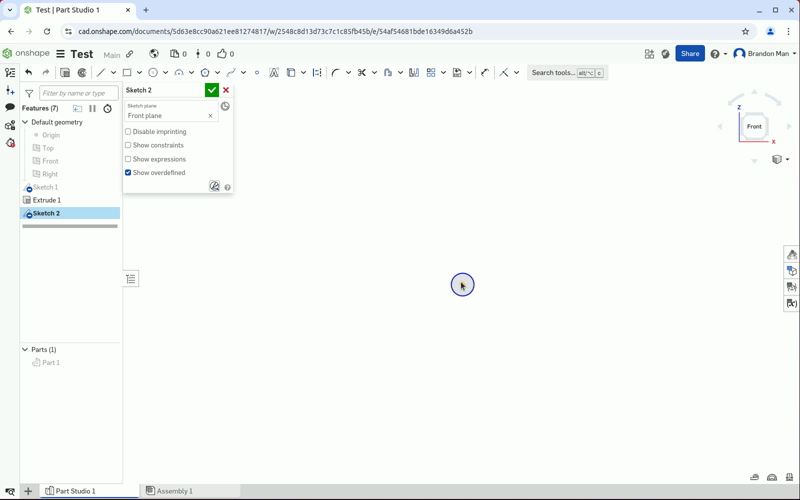
scroll(6)
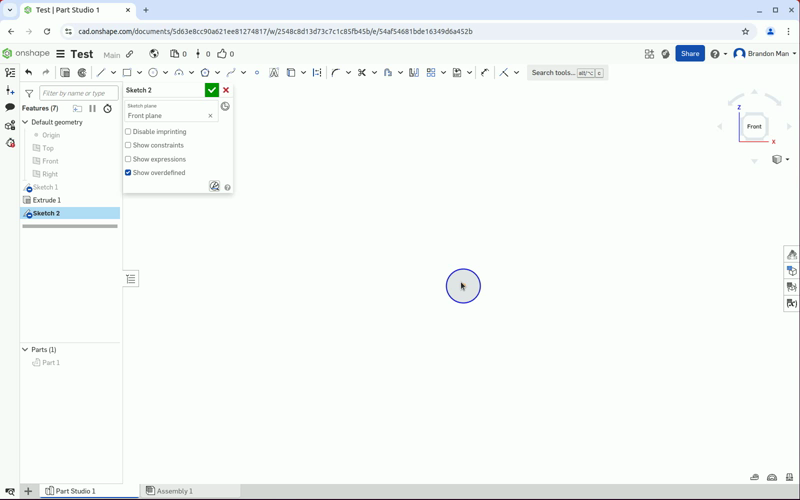
scroll(6)
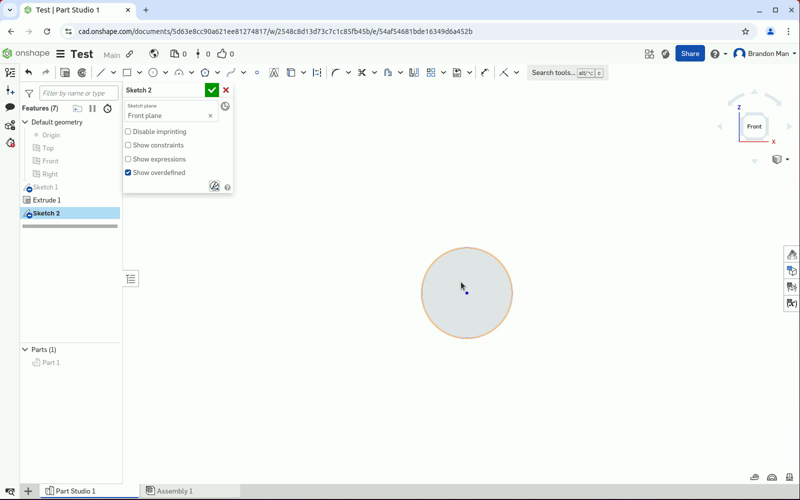
click(461, 281)
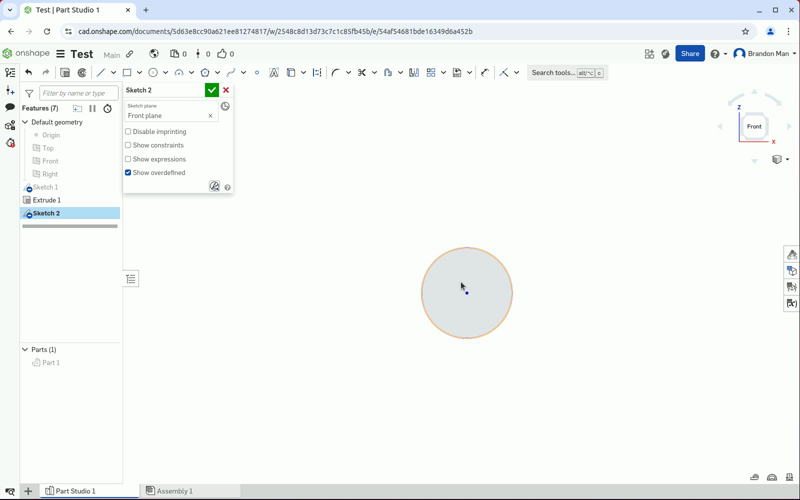
scroll(-6)
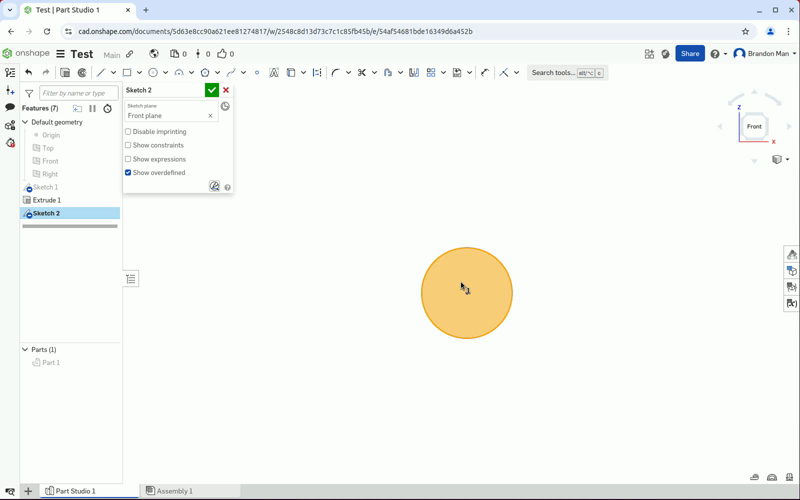
scroll(-6)
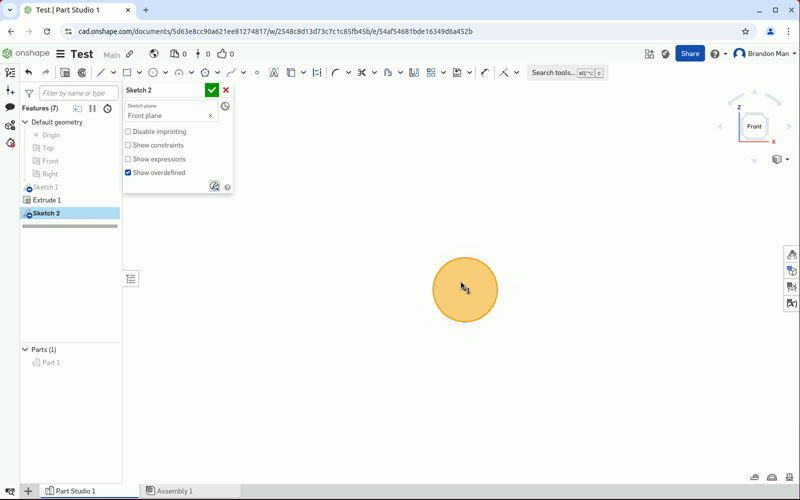
scroll(-6)
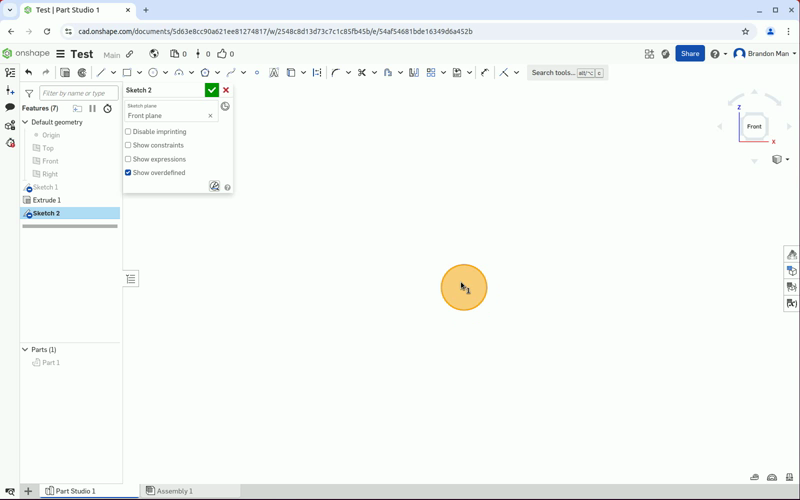
scroll(-6)
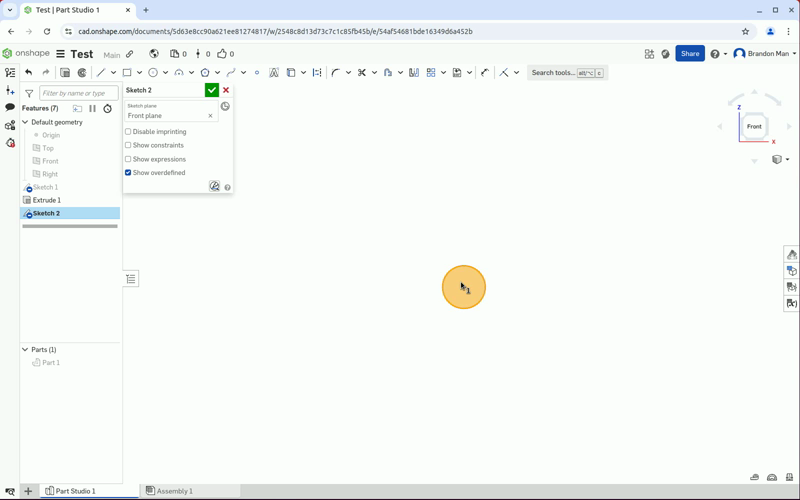
scroll(-6)
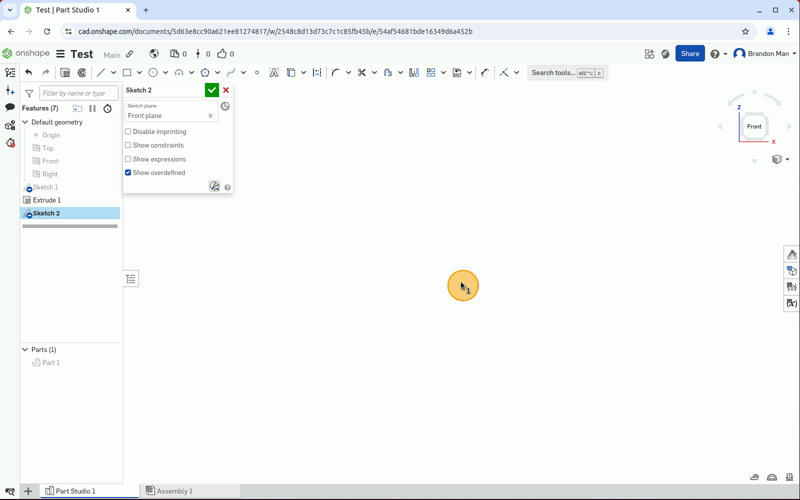
scroll(-6)
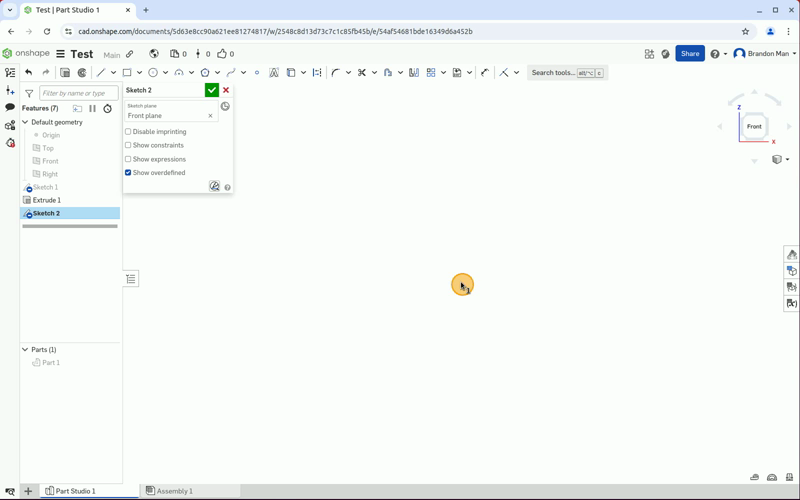
scroll(-6)
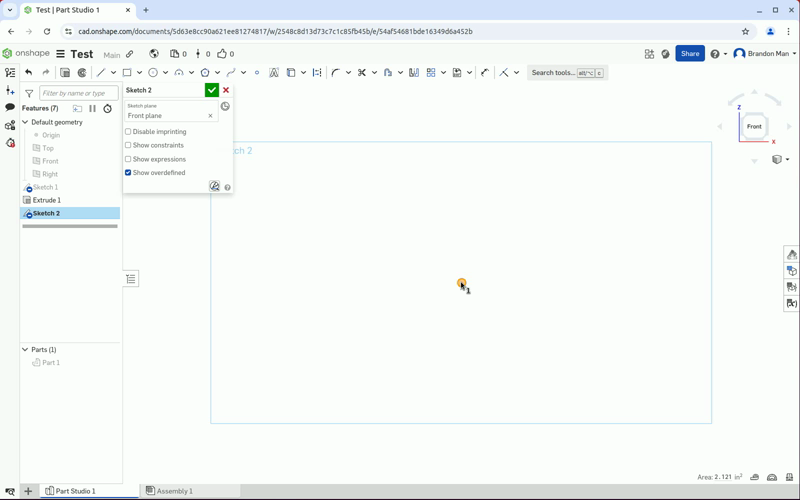
mouse_move(73, 352)
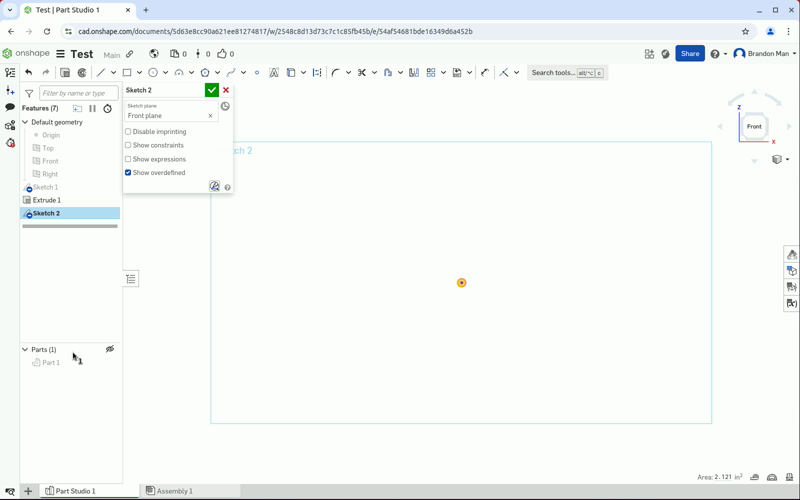
key(shift+y)
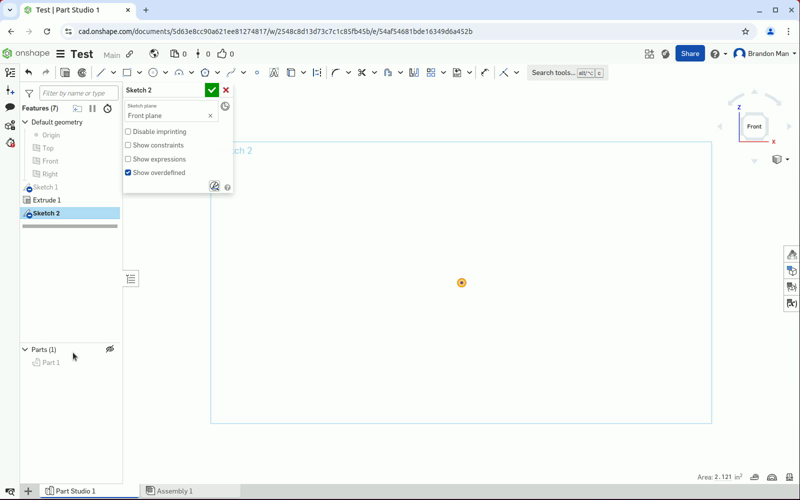
key(shift+e)
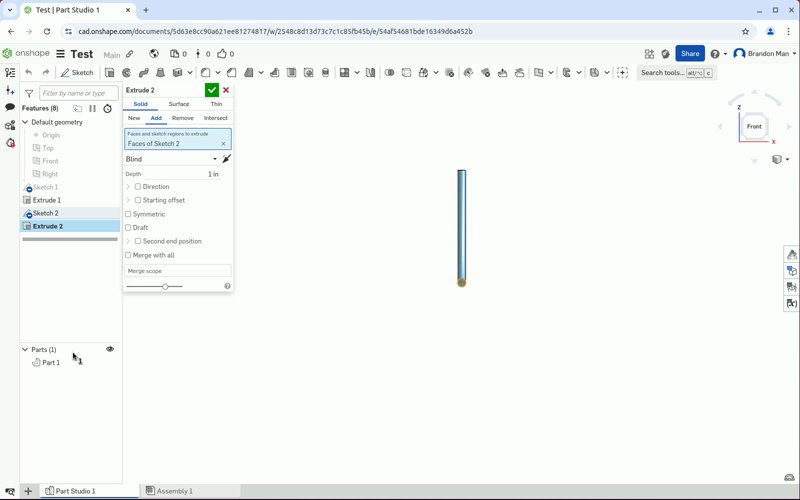
mouse_move(143, 106)
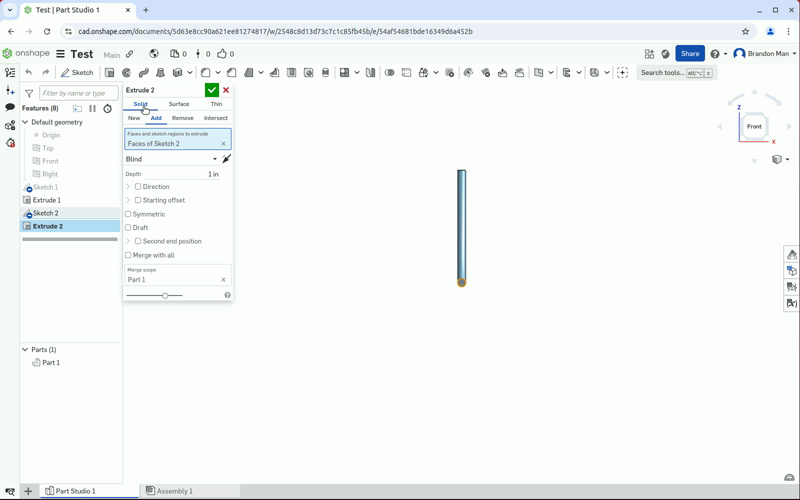
click(143, 106)
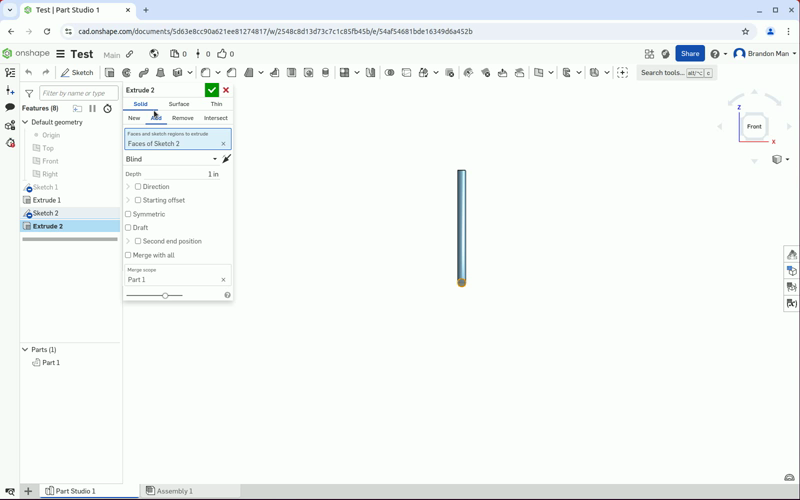
mouse_move(186, 120)
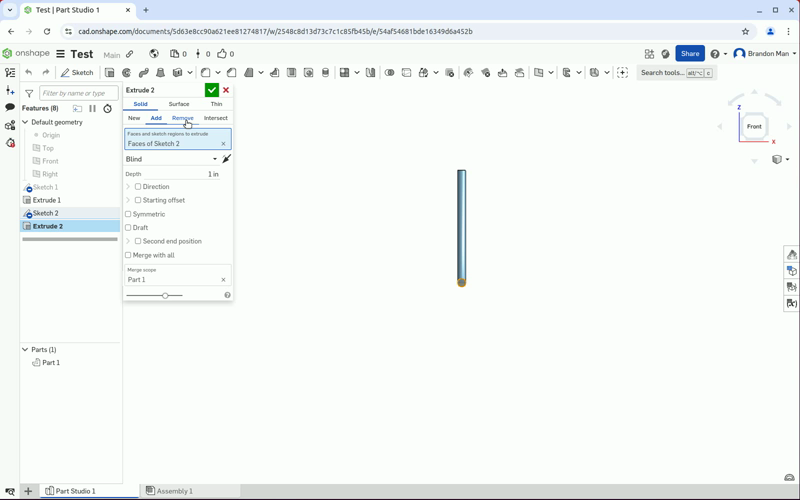
click(186, 120)
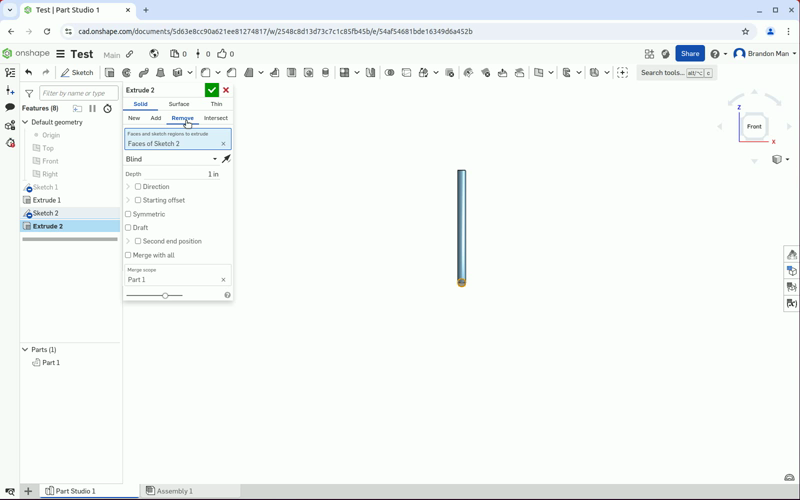
key(tab, 4)
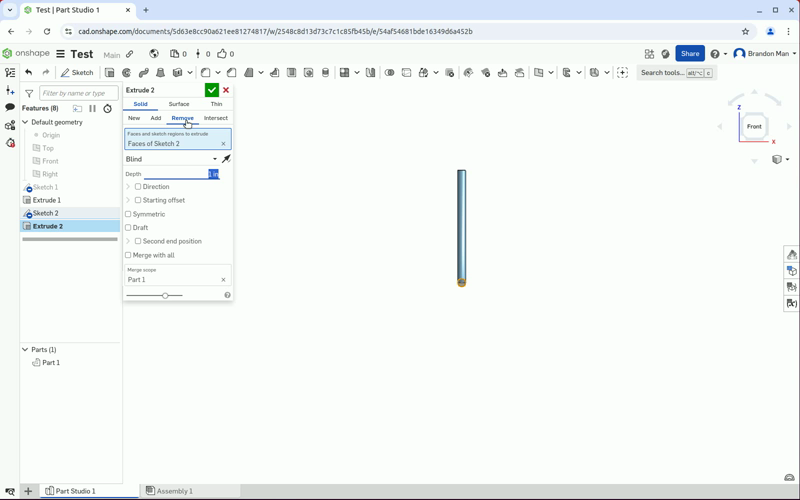
text(11.554)
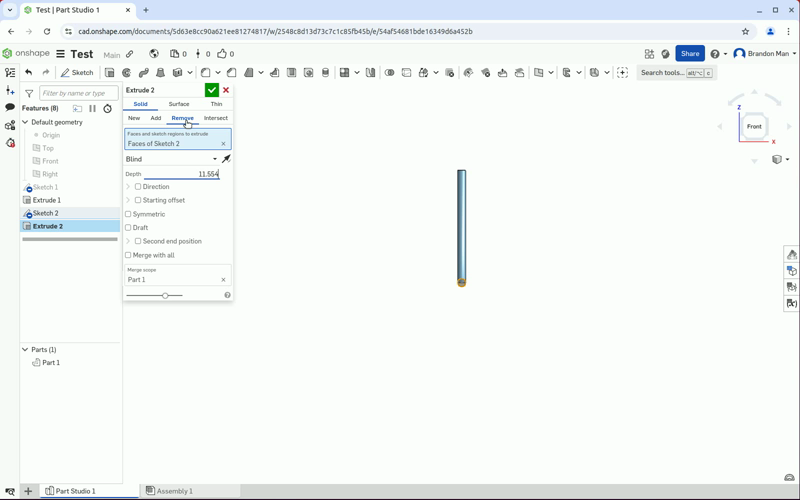
key(tab, 3)
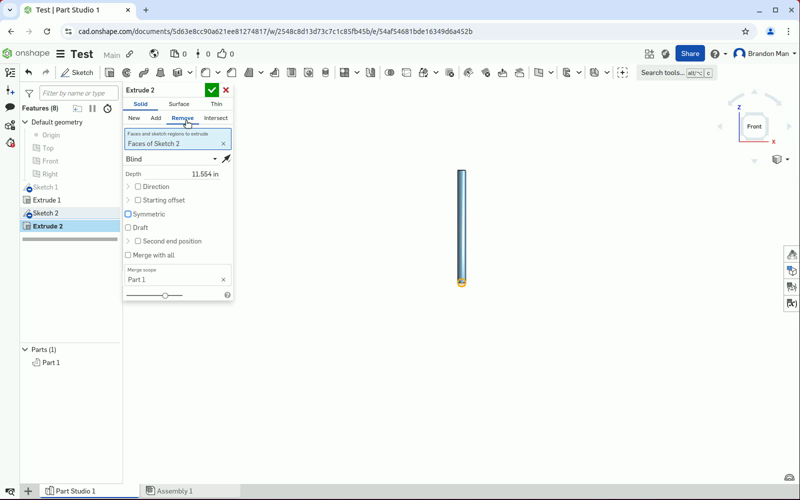
key(space)
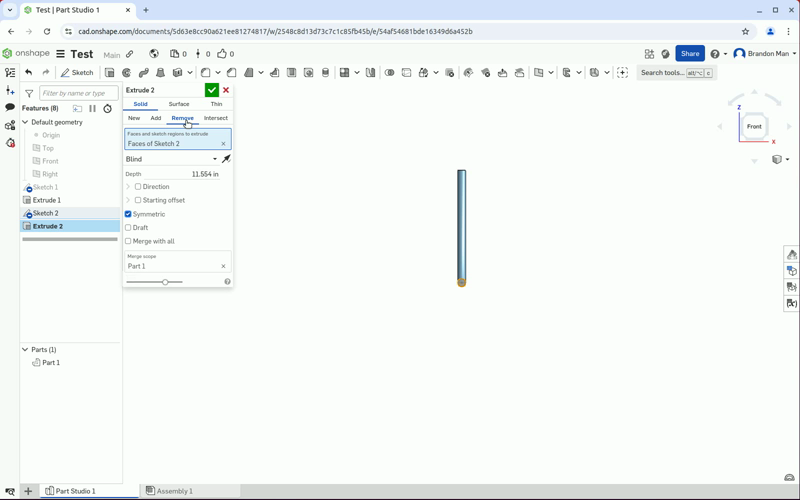
key(tab, 2)
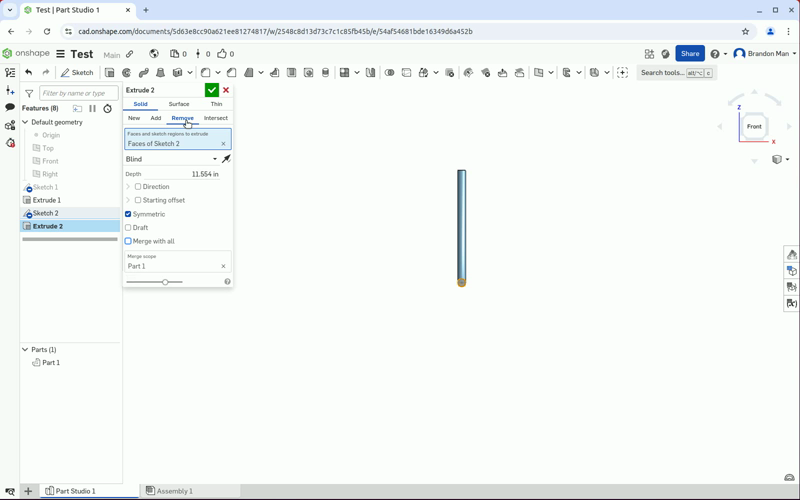
key(space)
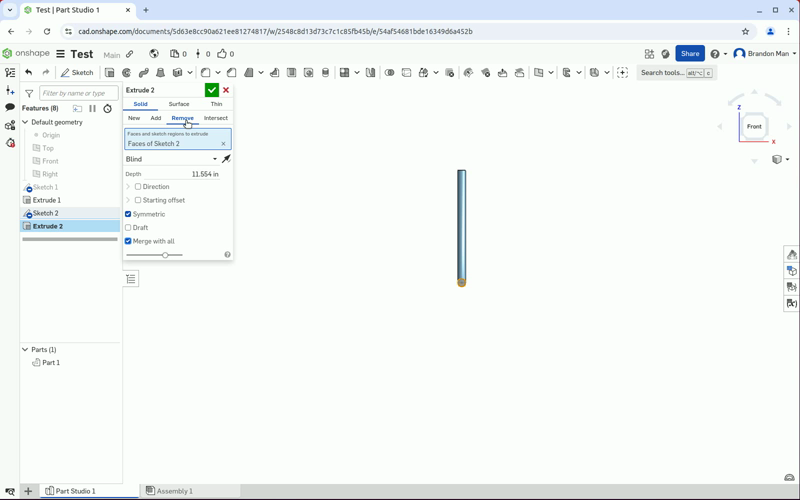
key(enter)
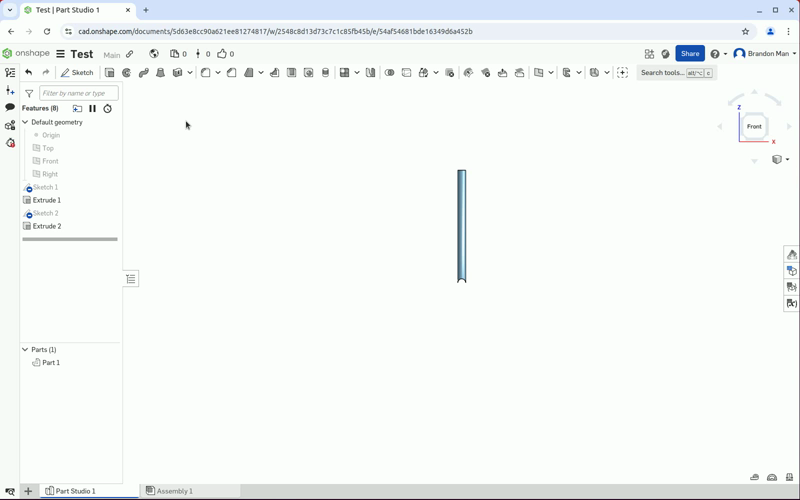
key(shift+h)
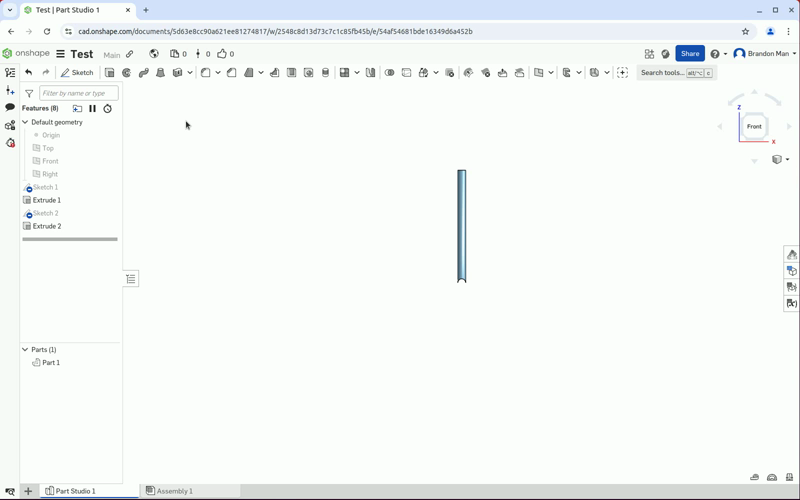
key(shift+h)
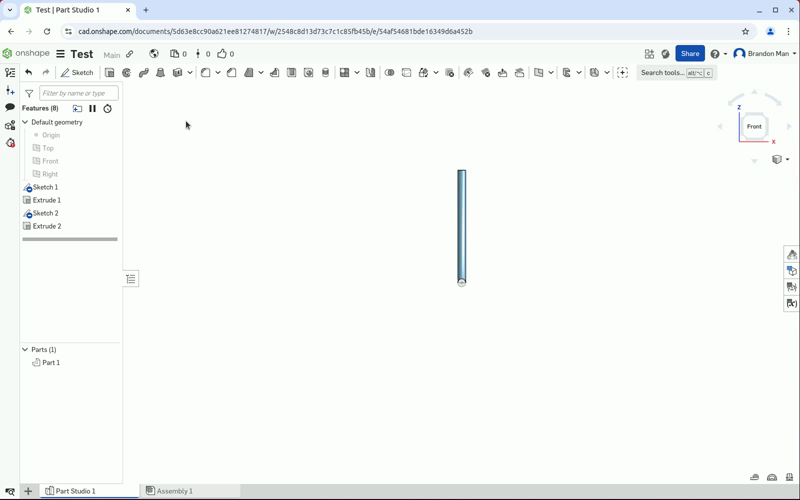
key(shift+7)
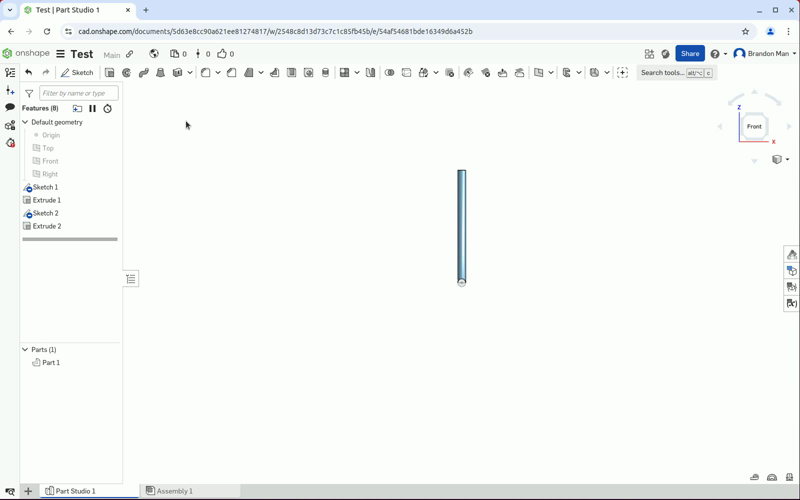
key(left, 2)
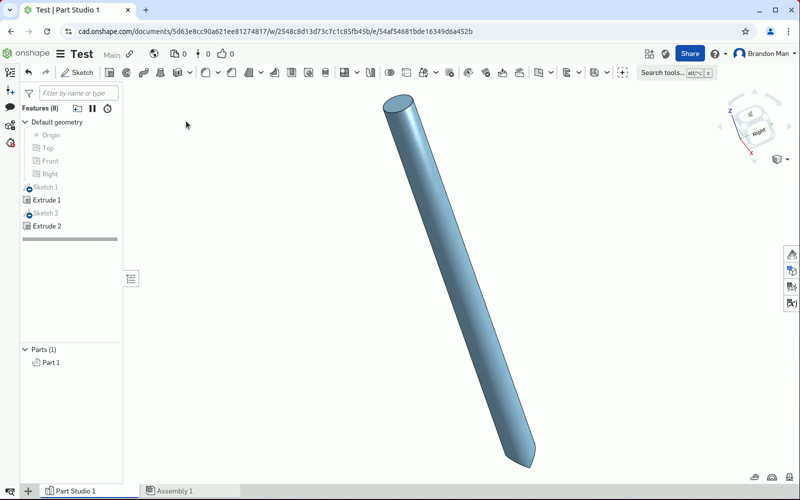
key(down, 2)
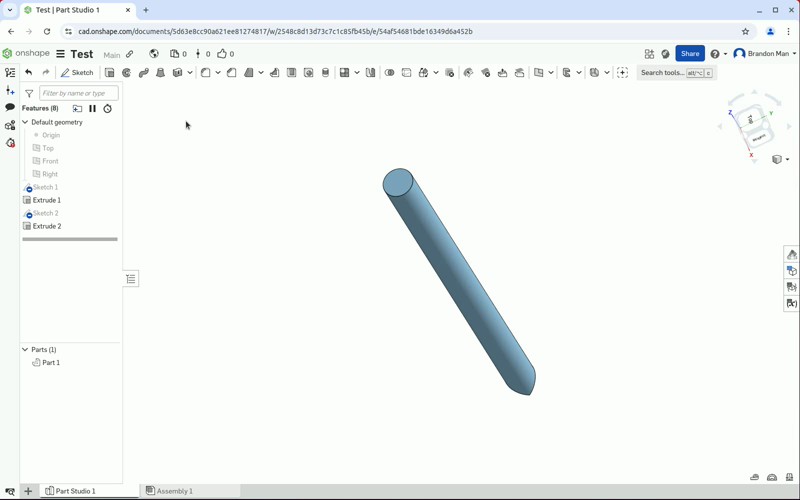
key(up, 2)
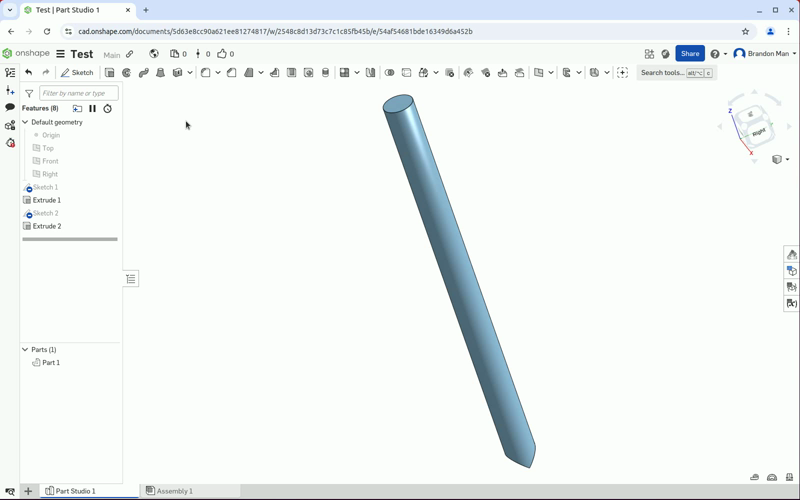
key(right, 2)
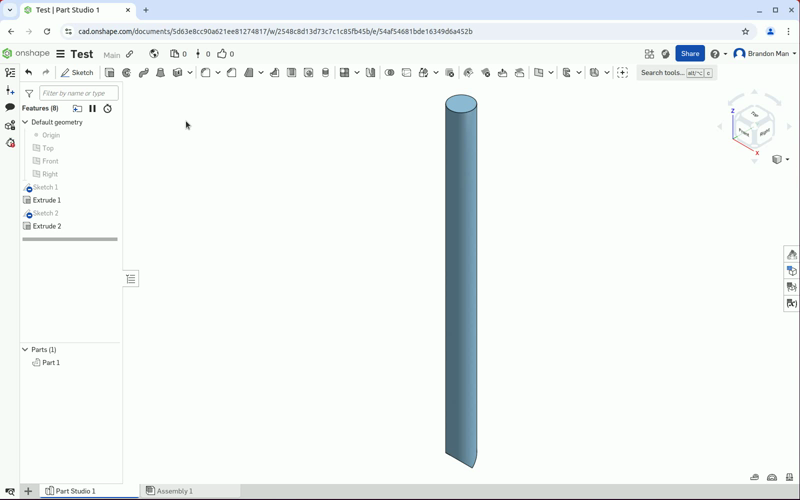
mouse_move(73, 189)
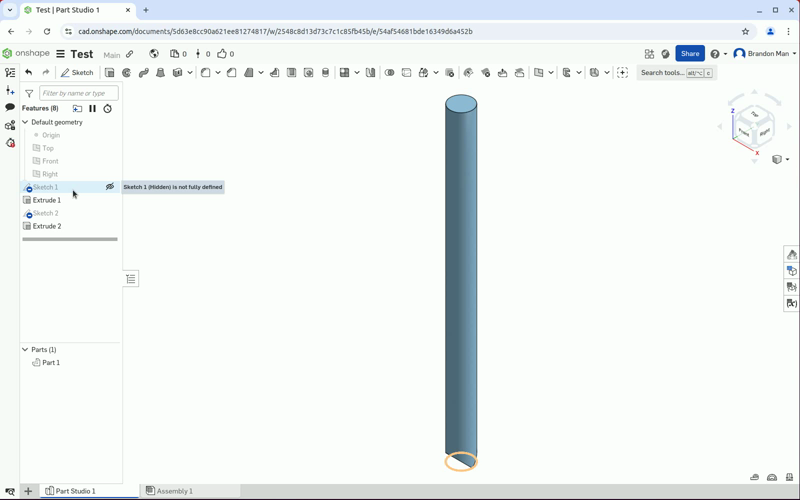
click(73, 189)